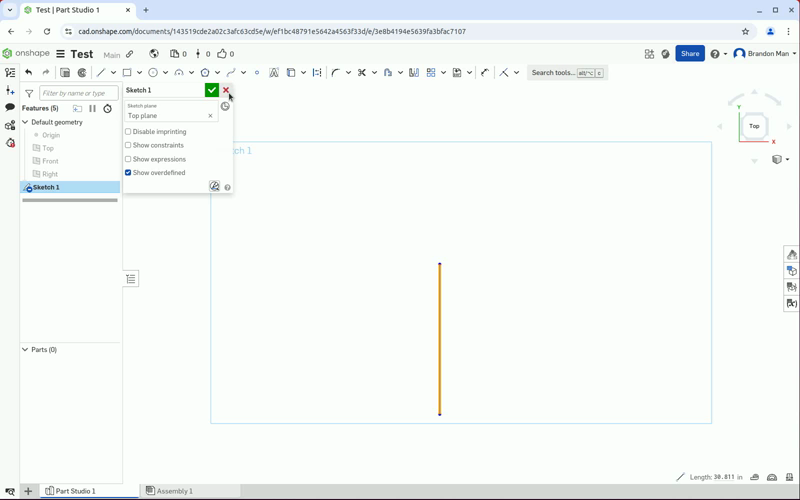
key(shift+h)
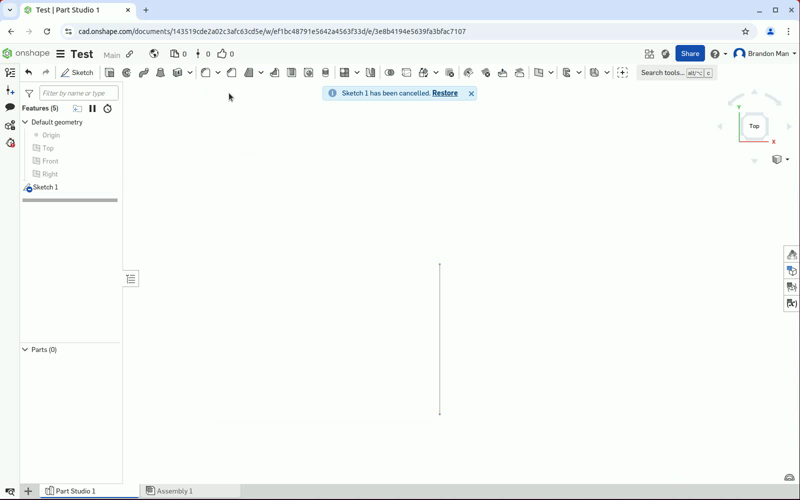
mouse_move(73, 352)
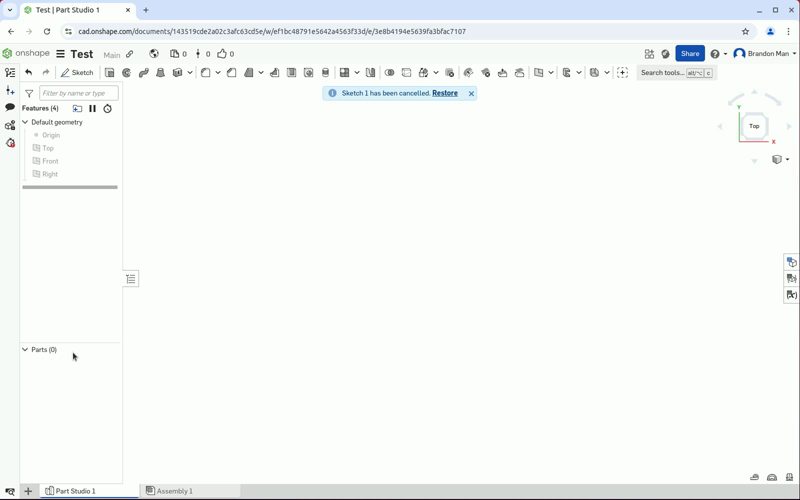
key(y)
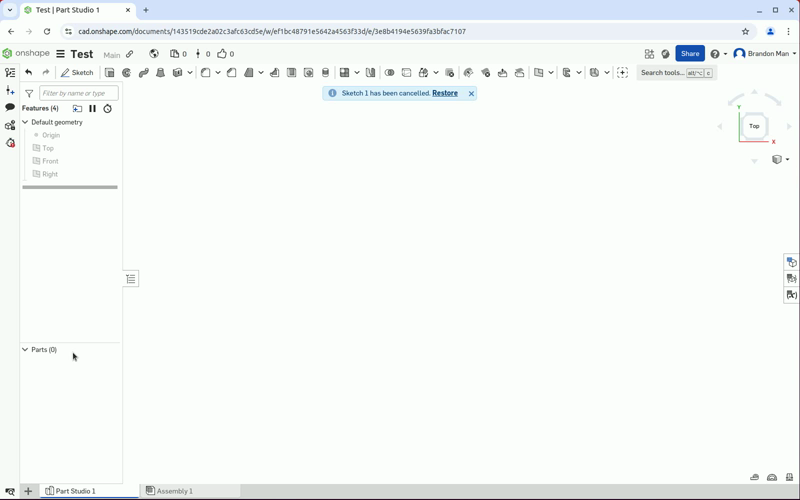
key(shift+p)
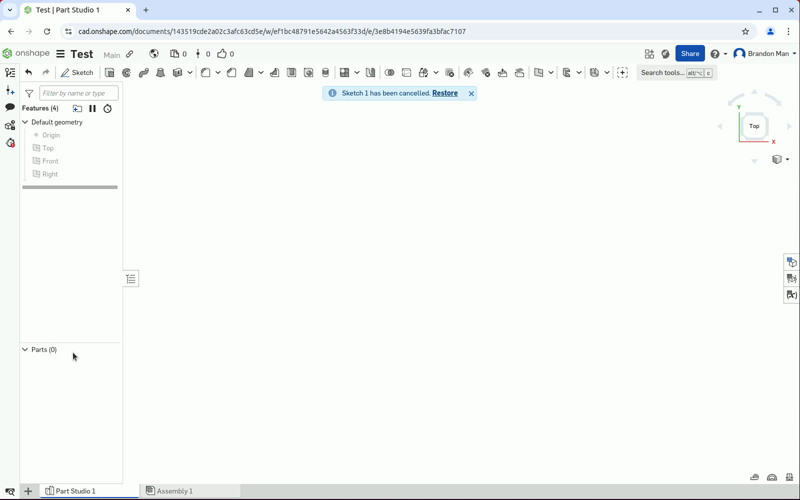
key(space)
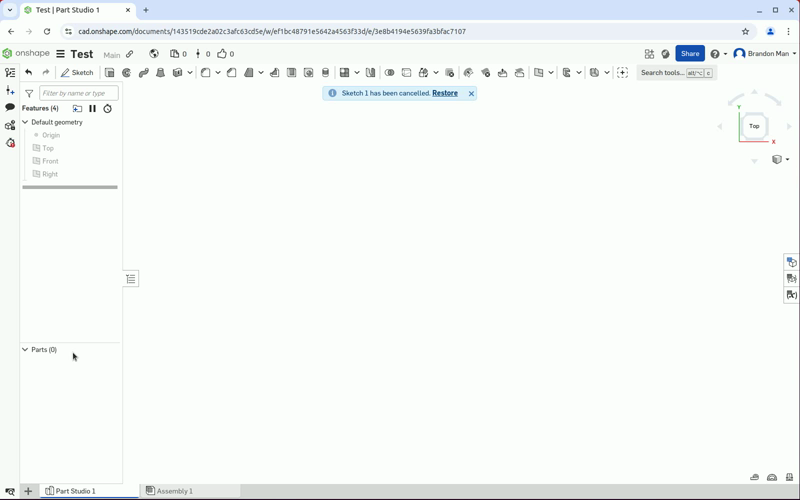
key_down(shift)
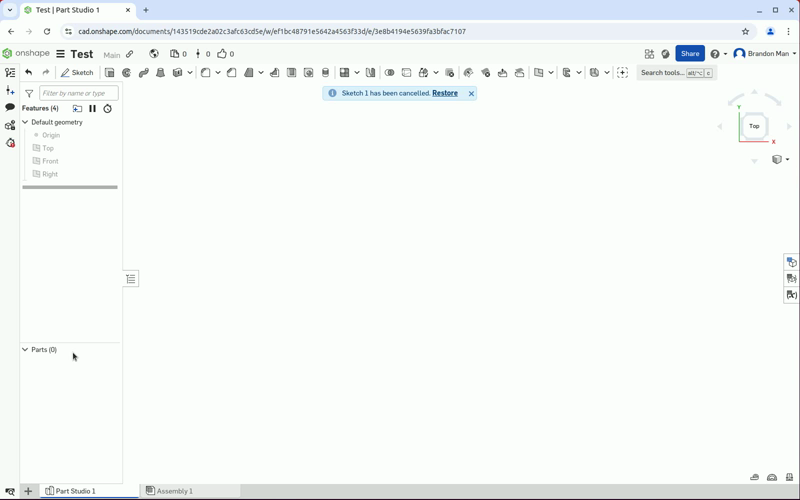
key(up)
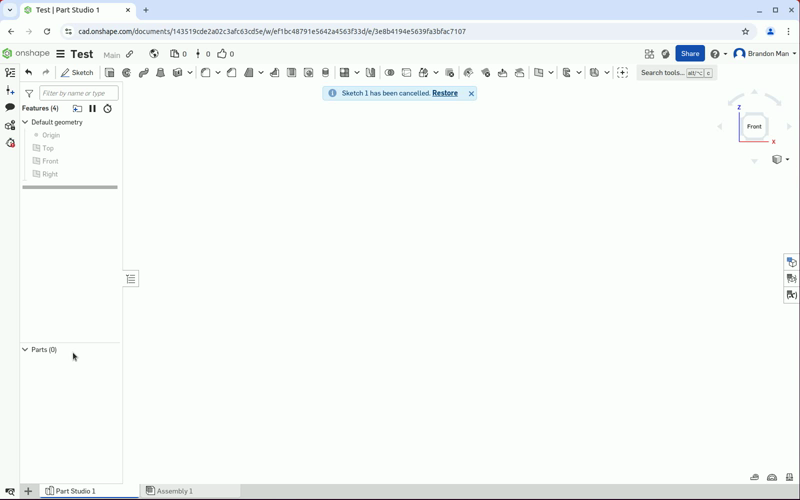
key_up(shift)
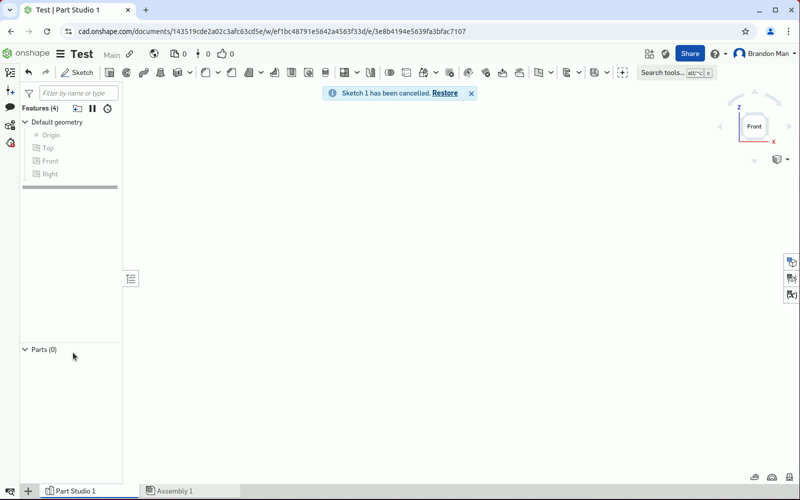
key(space)
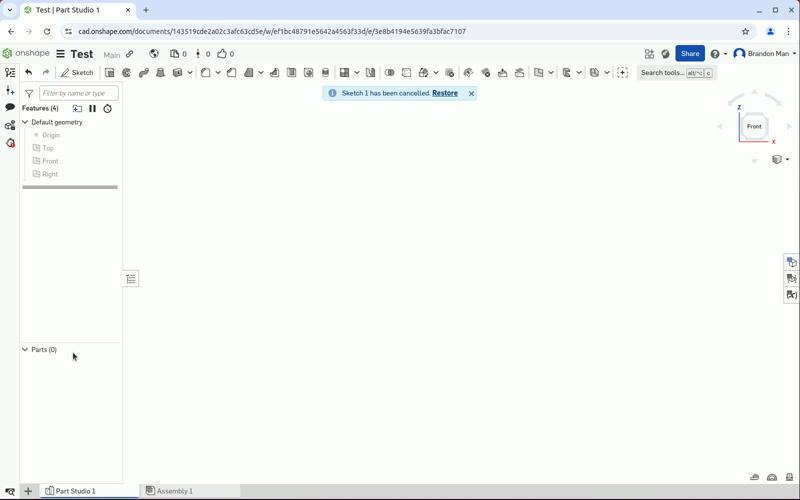
key_down(shift)
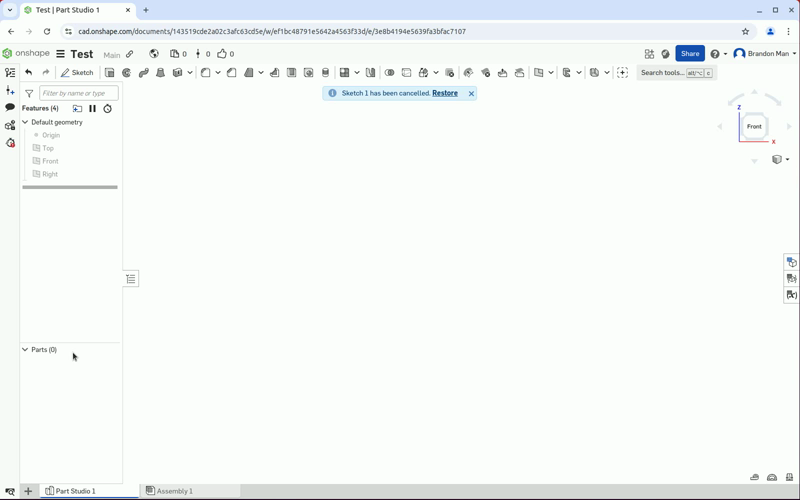
key(left)
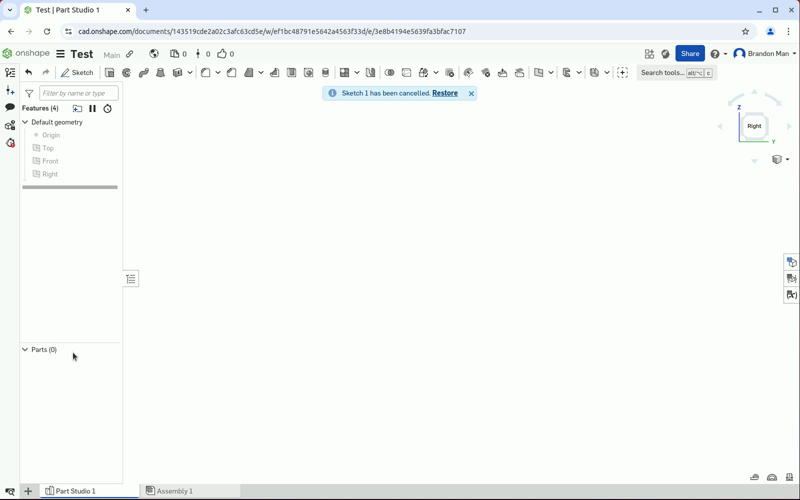
key_up(shift)
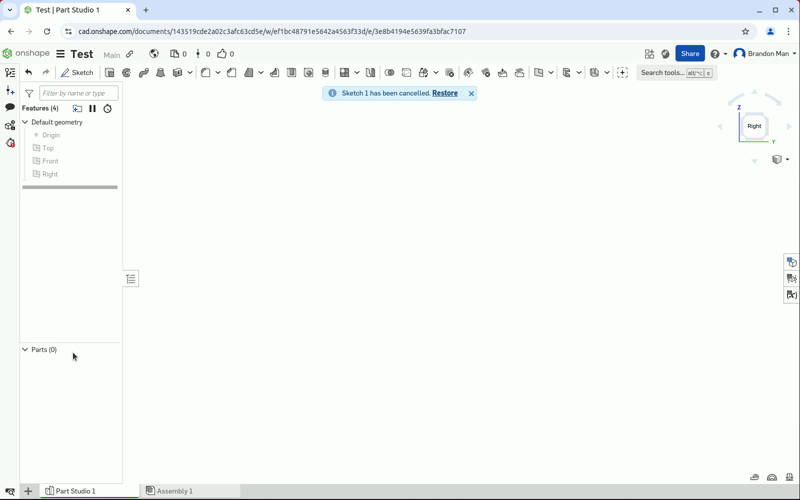
mouse_move(73, 352)
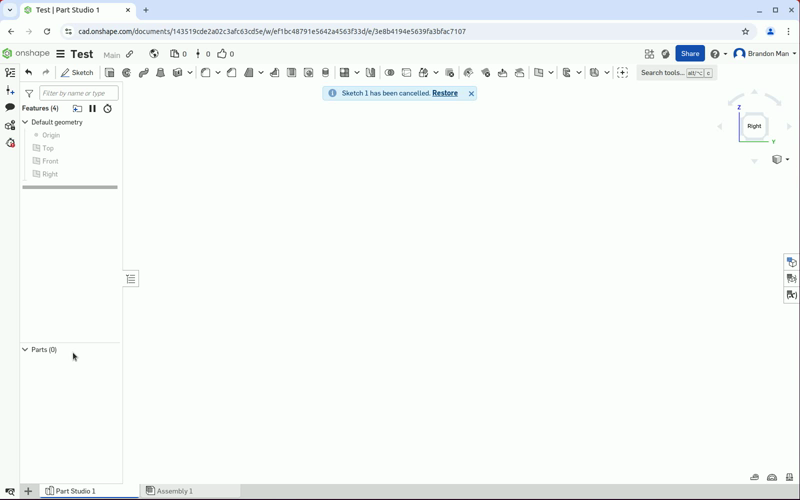
key(shift+y)
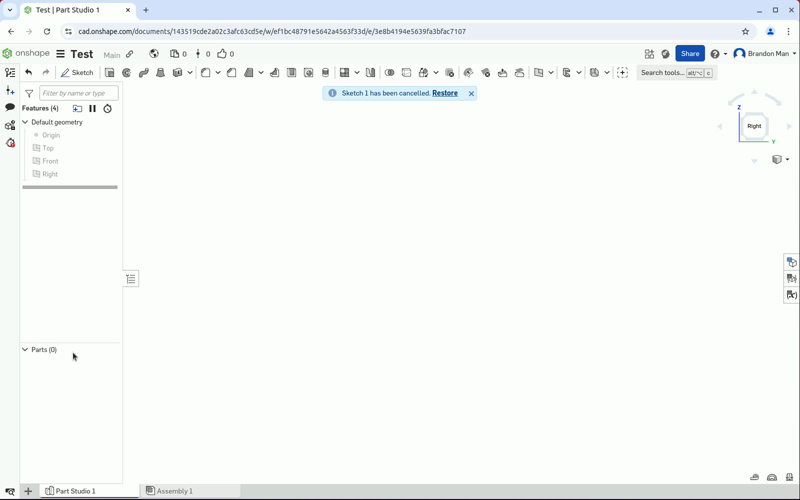
key(shift+s)
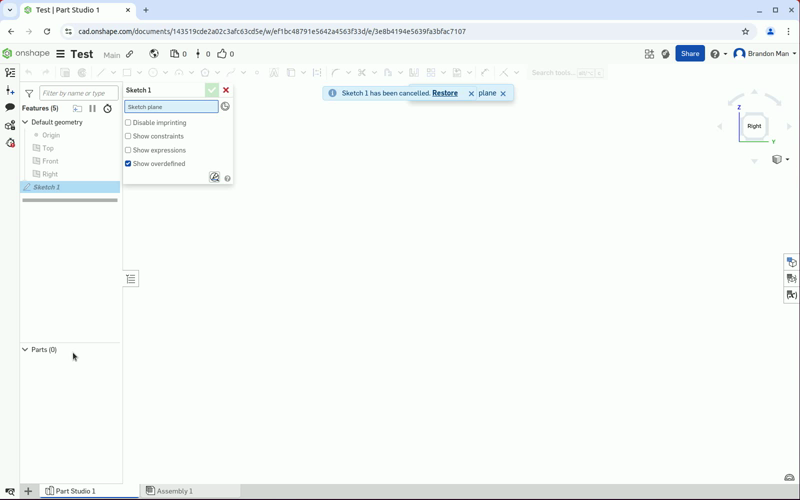
mouse_move(73, 176)
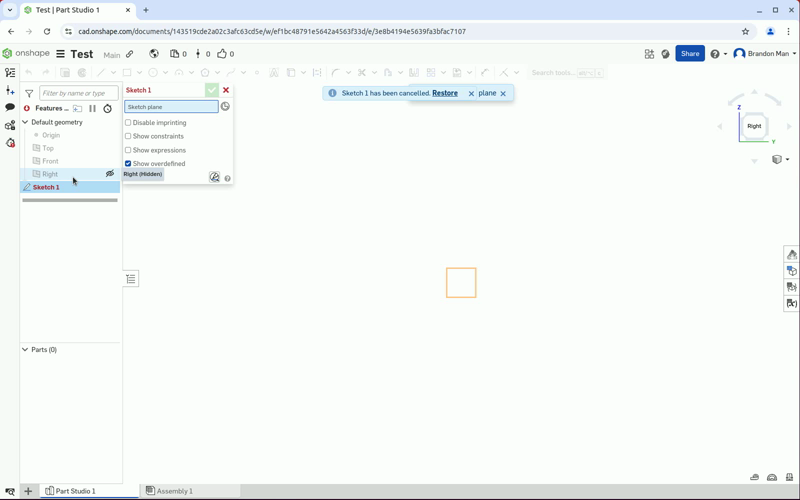
click(73, 176)
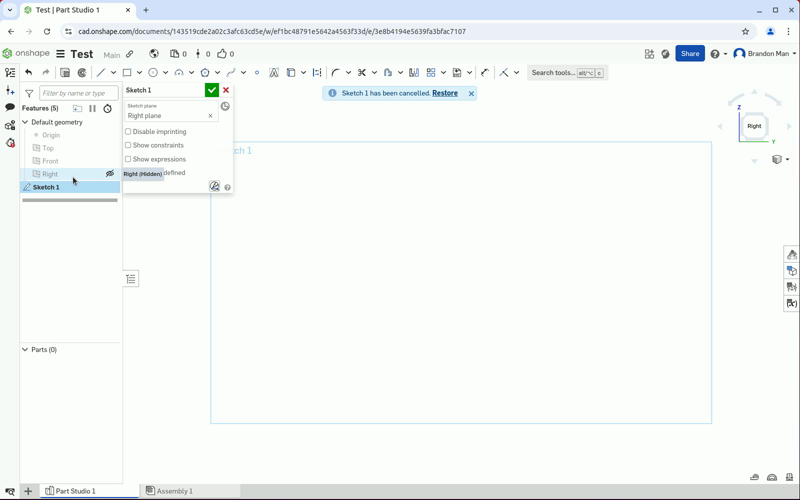
mouse_move(73, 352)
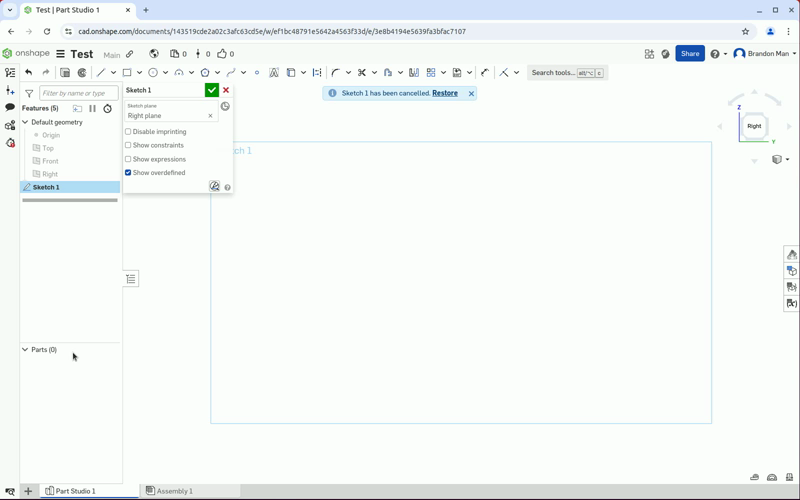
key(y)
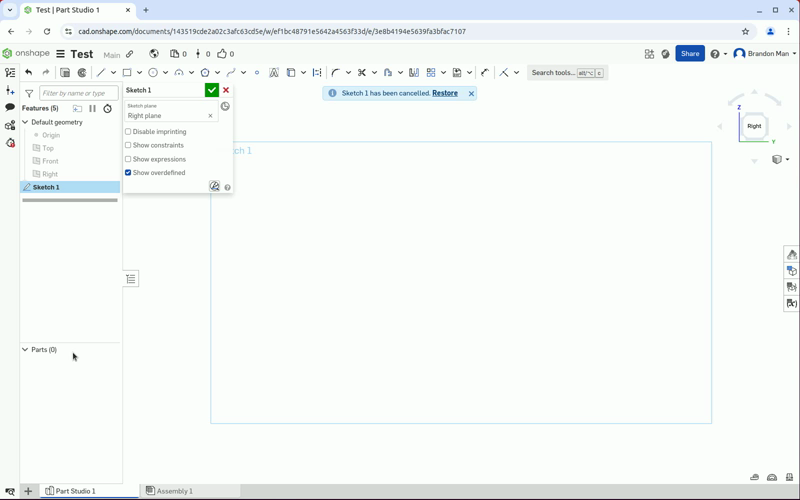
key(l)
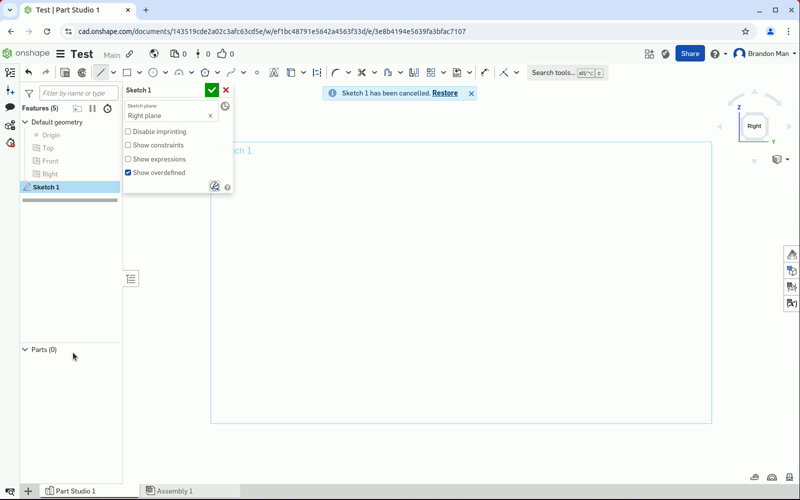
key_down(shift)
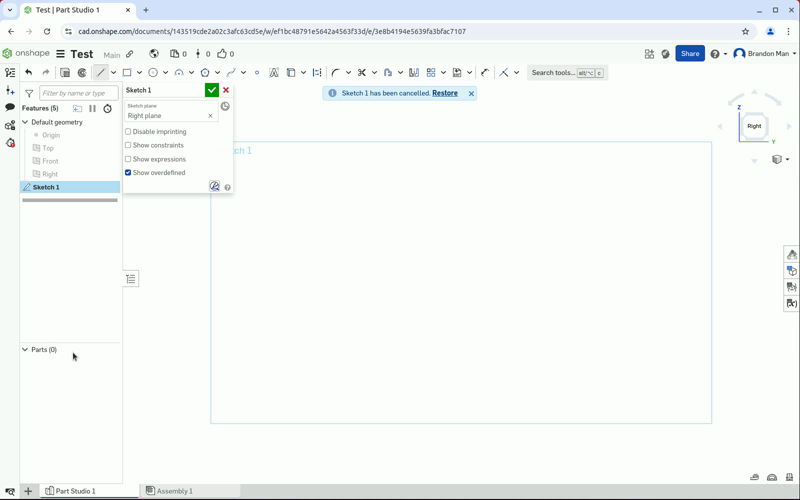
mouse_move(378, 282)
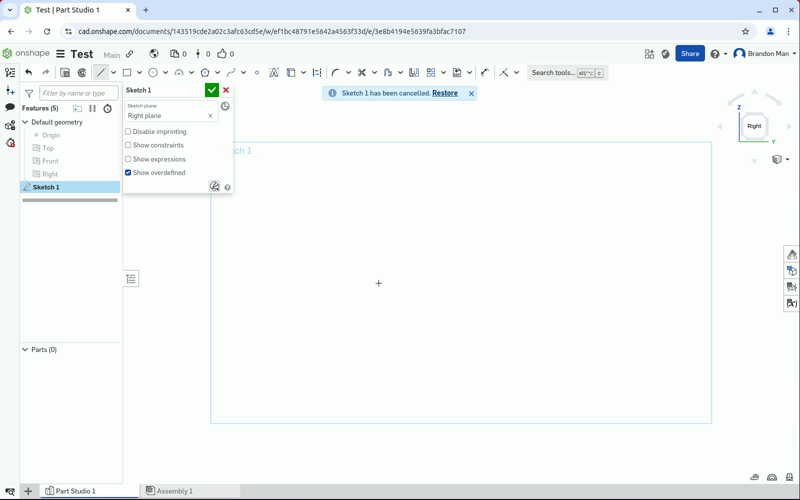
click(378, 282)
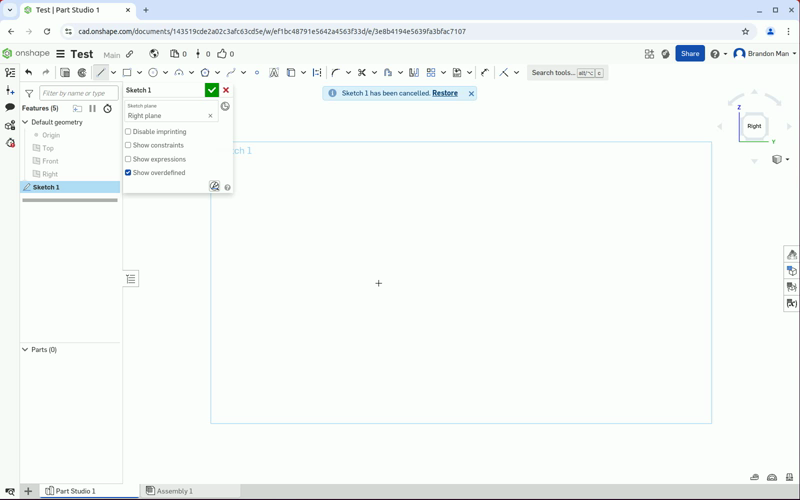
key_up(shift)
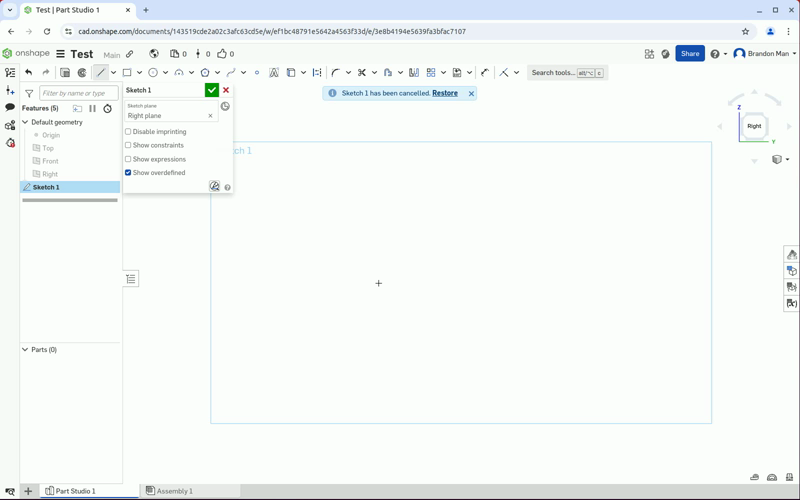
key_down(shift)
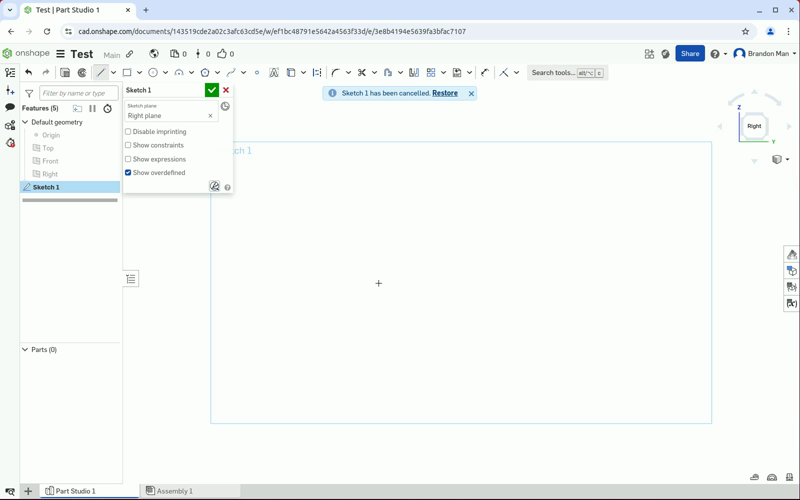
mouse_move(461, 282)
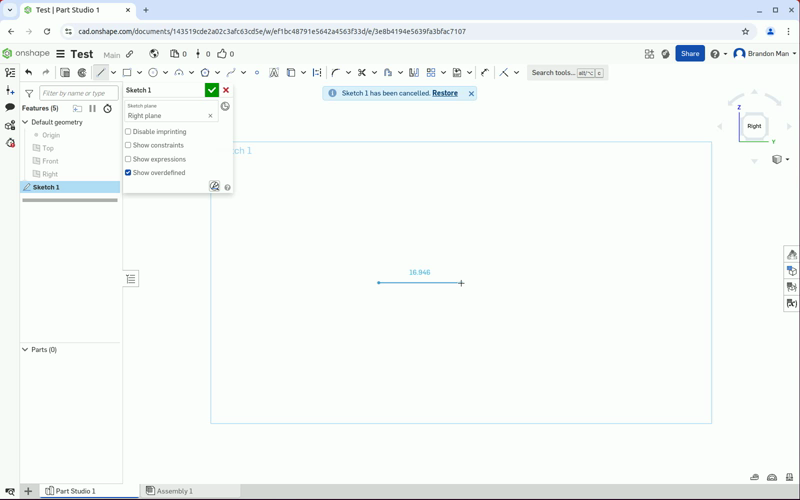
click(461, 282)
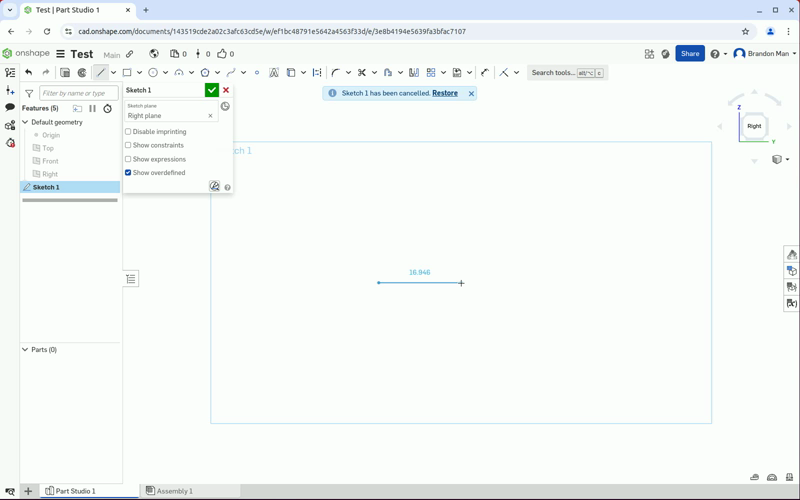
key_up(shift)
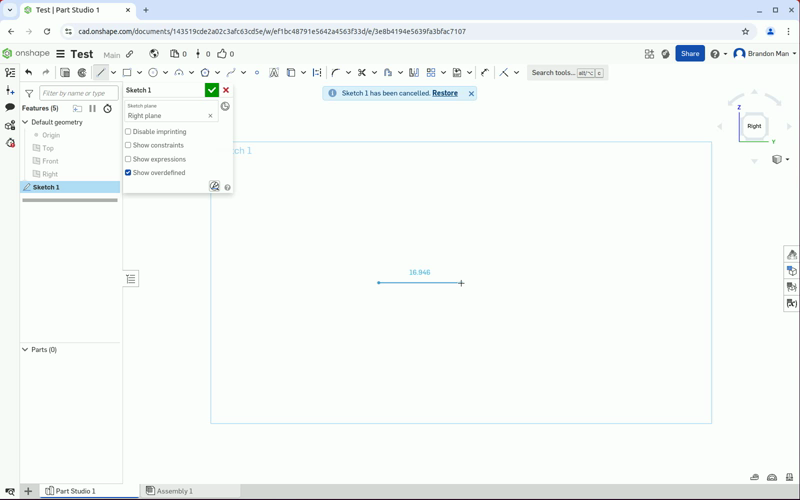
key_down(shift)
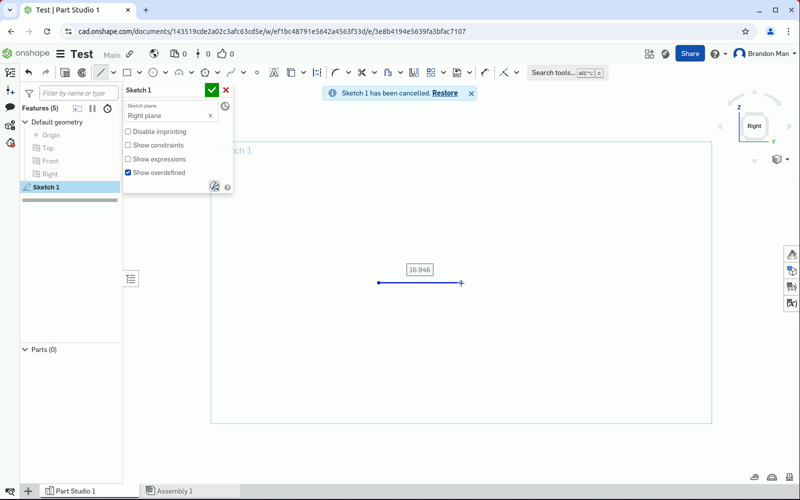
mouse_move(491, 282)
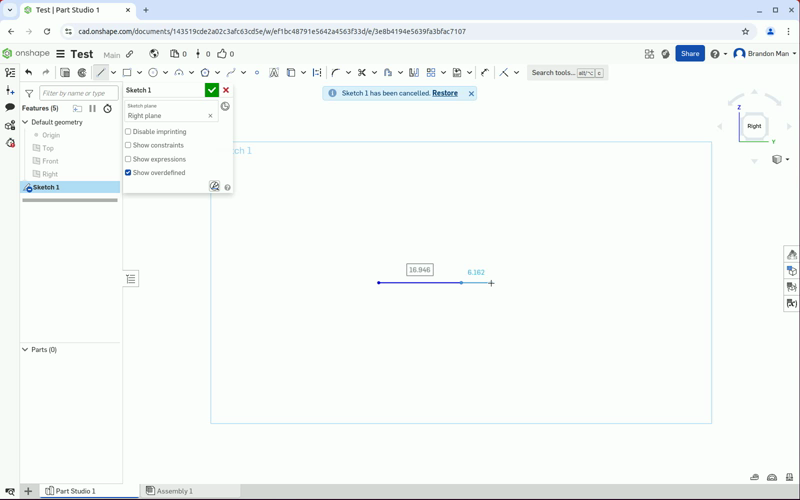
mouse_move(461, 245)
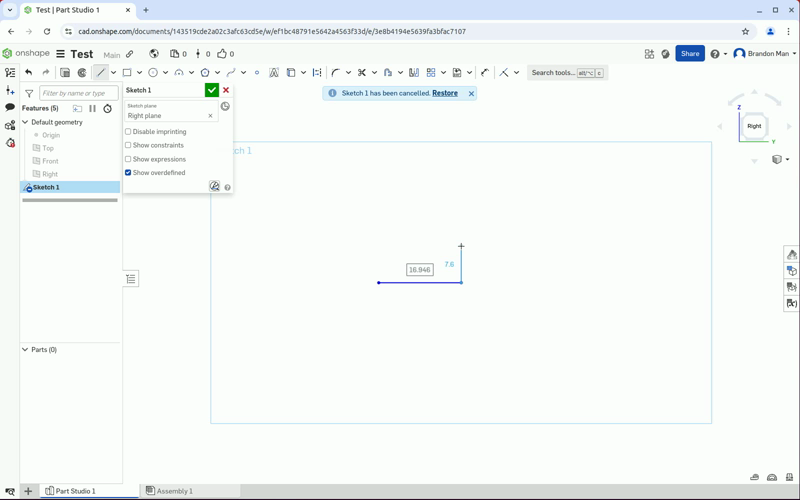
click(461, 245)
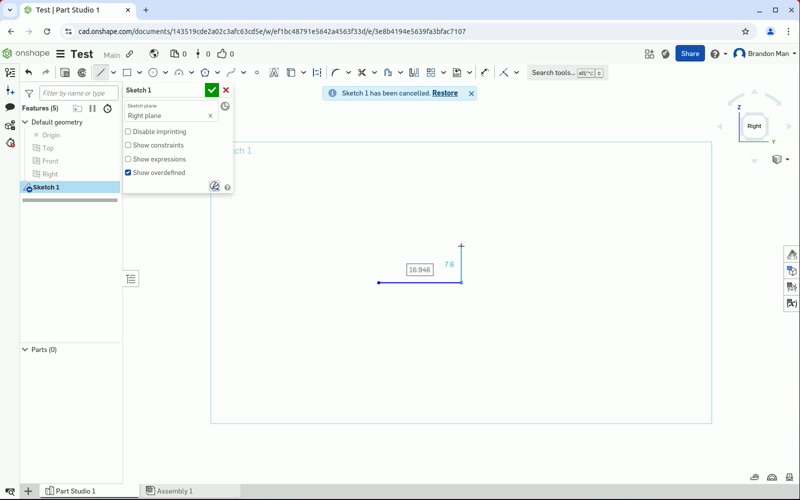
key_up(shift)
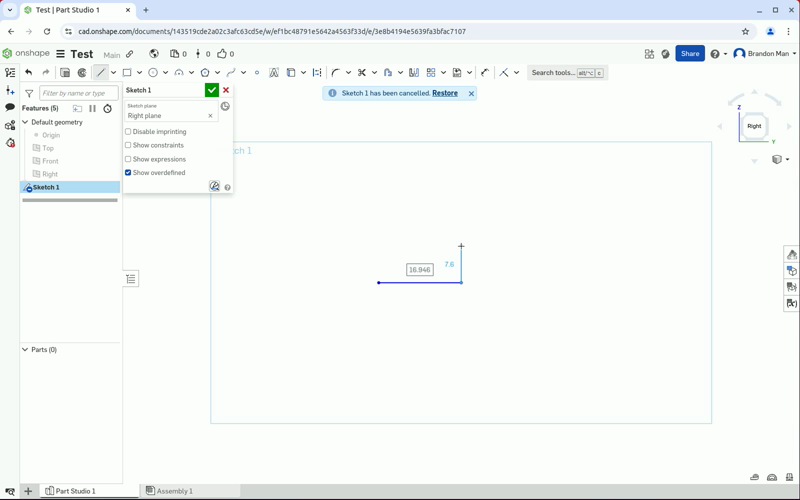
key_down(shift)
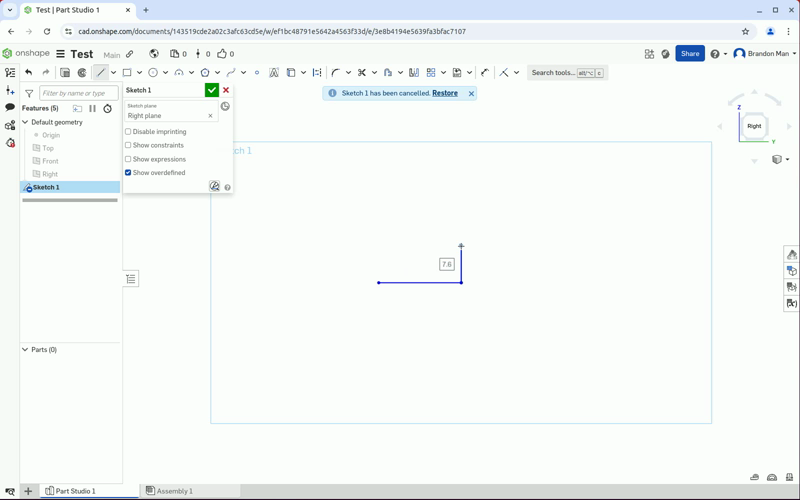
mouse_move(378, 245)
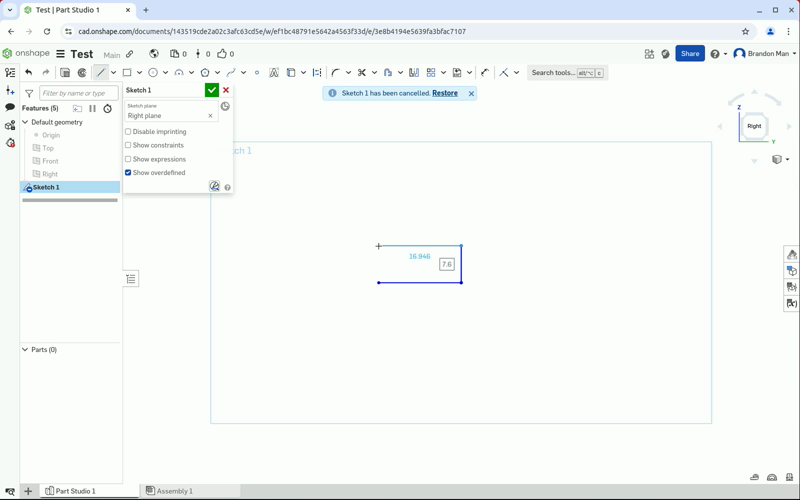
click(378, 245)
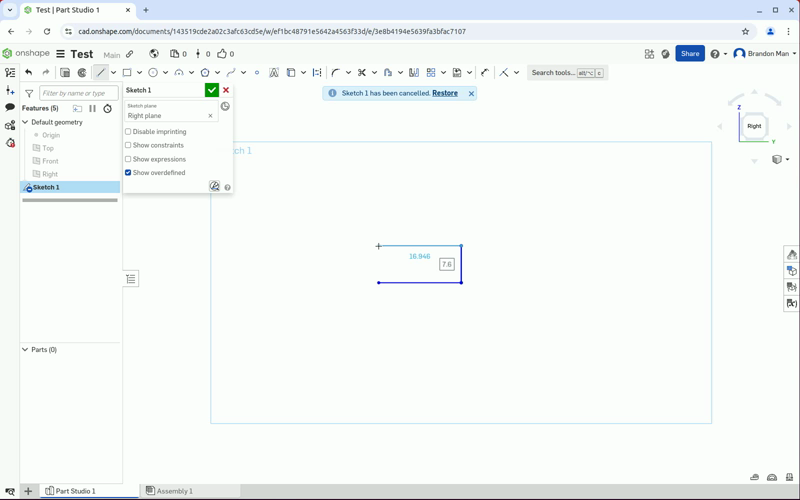
key_up(shift)
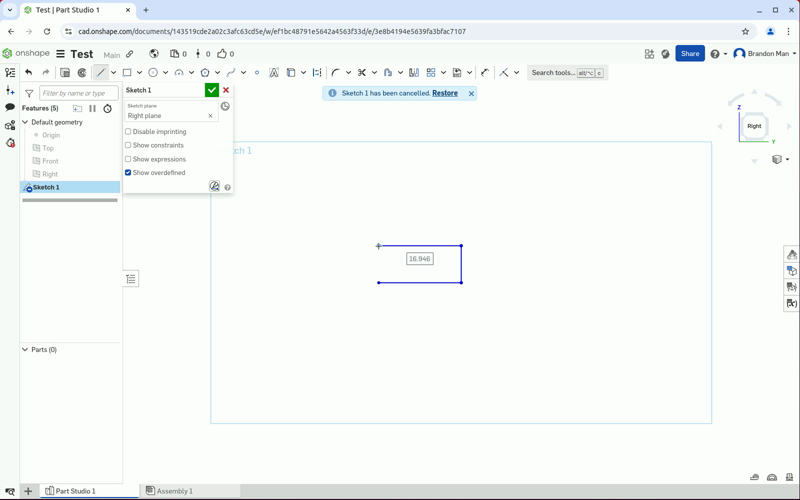
mouse_move(408, 245)
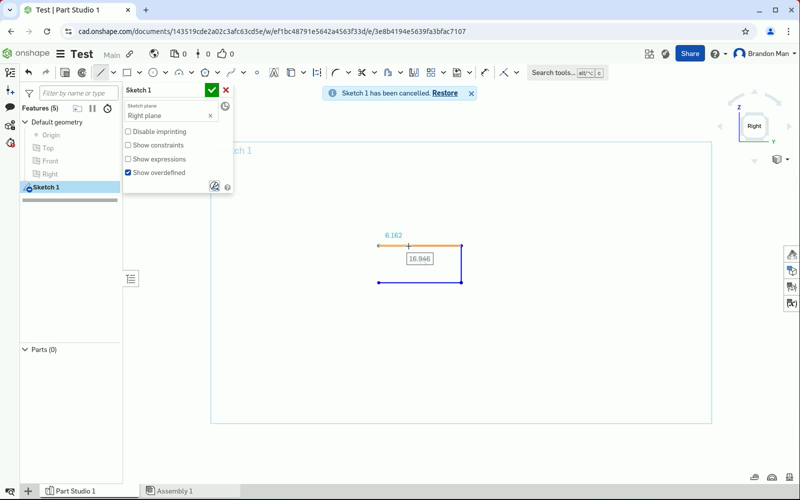
key_down(shift)
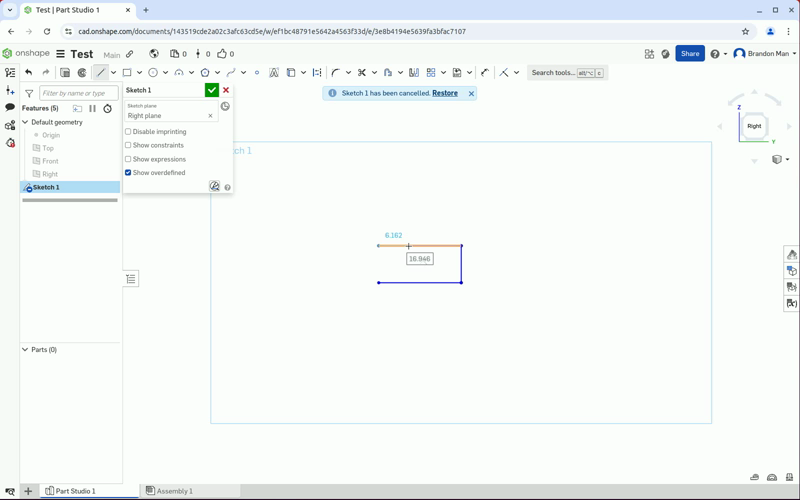
mouse_move(378, 282)
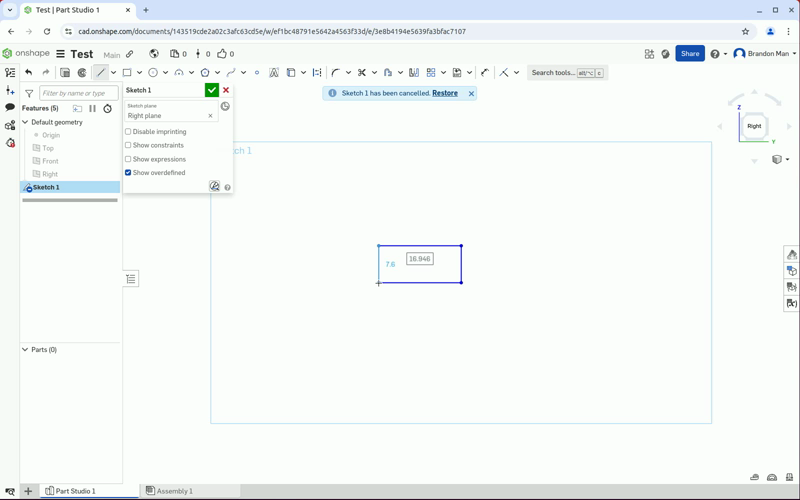
key_up(shift)
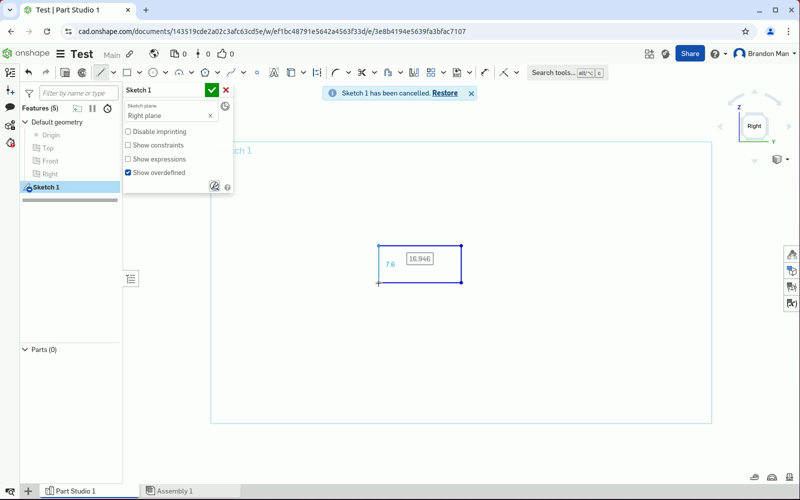
click(378, 282)
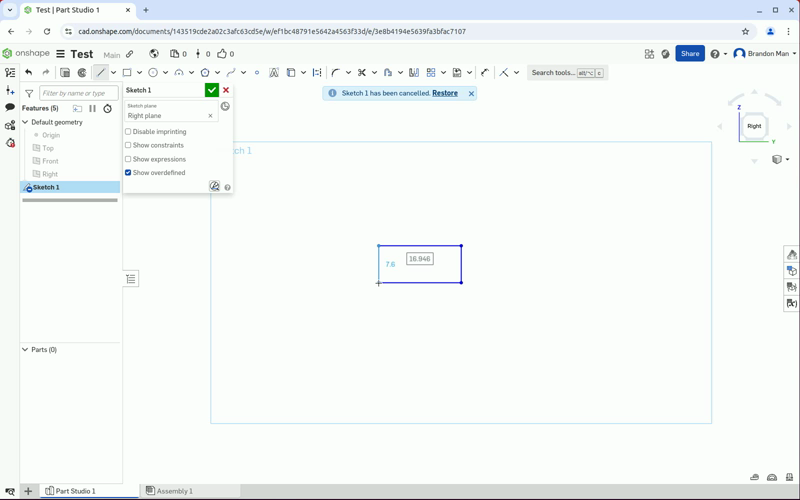
key(esc)
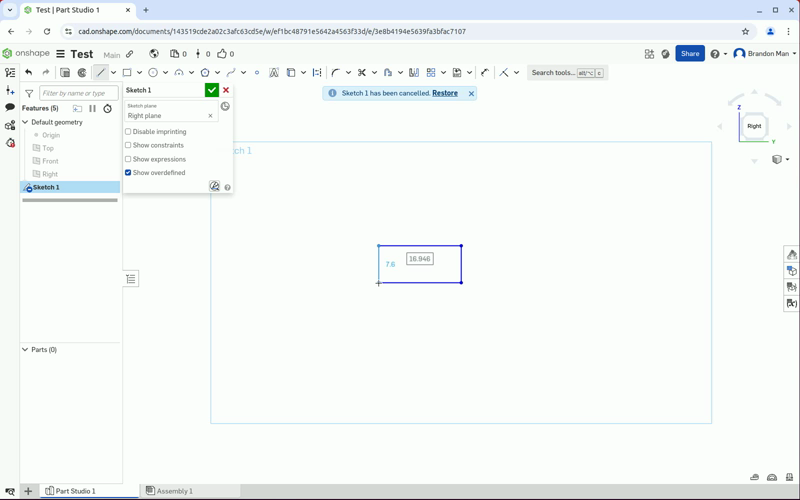
mouse_move(419, 268)
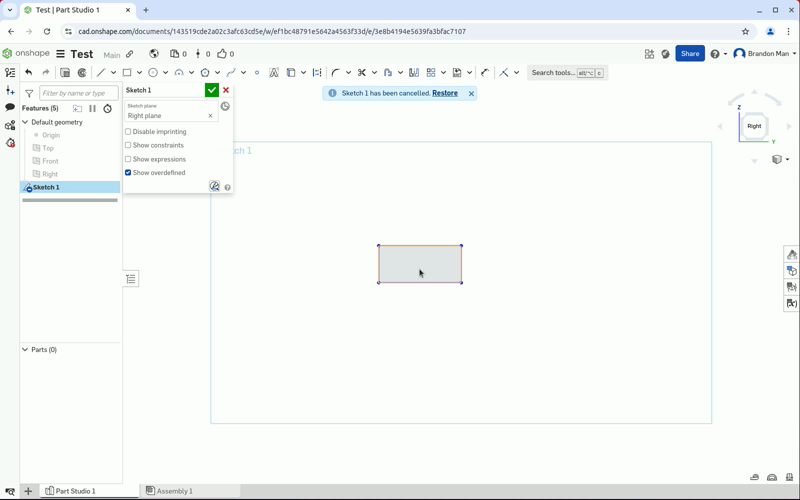
click(419, 268)
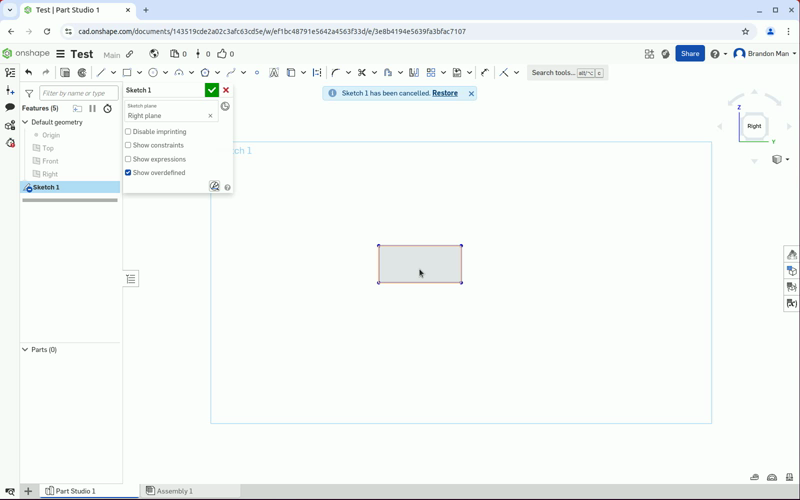
mouse_move(73, 352)
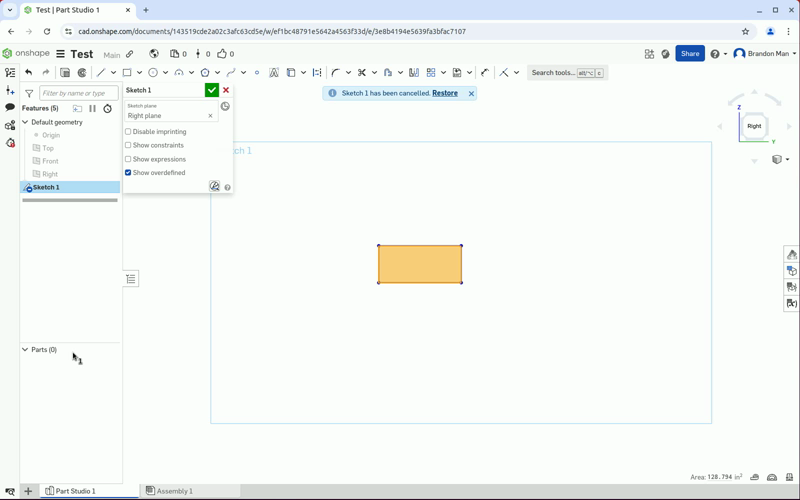
key(shift+y)
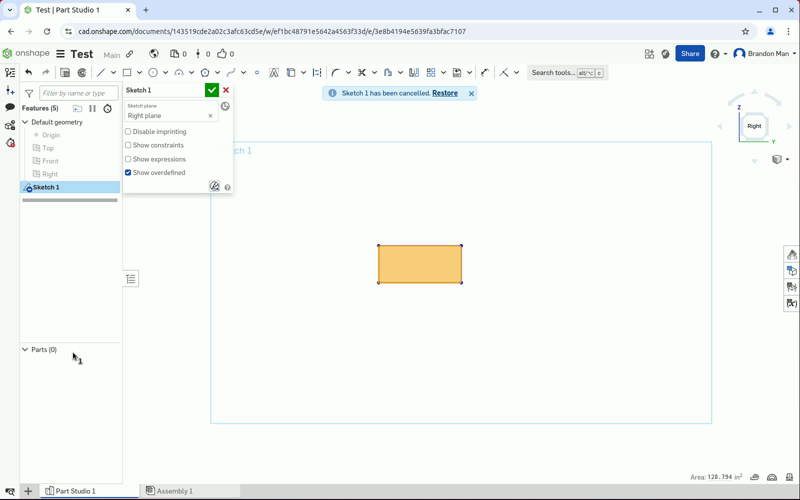
key(shift+e)
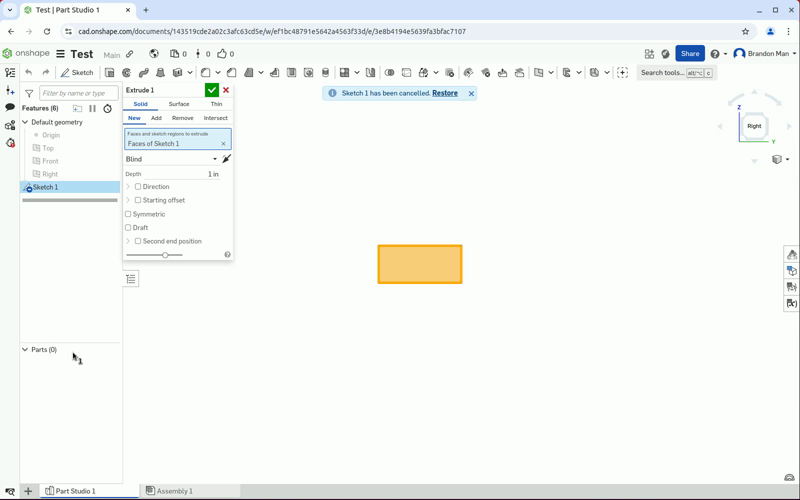
mouse_move(143, 106)
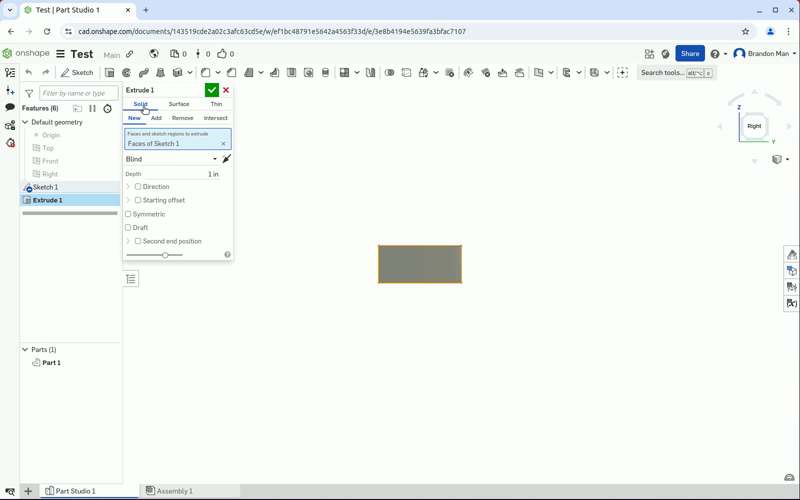
click(143, 106)
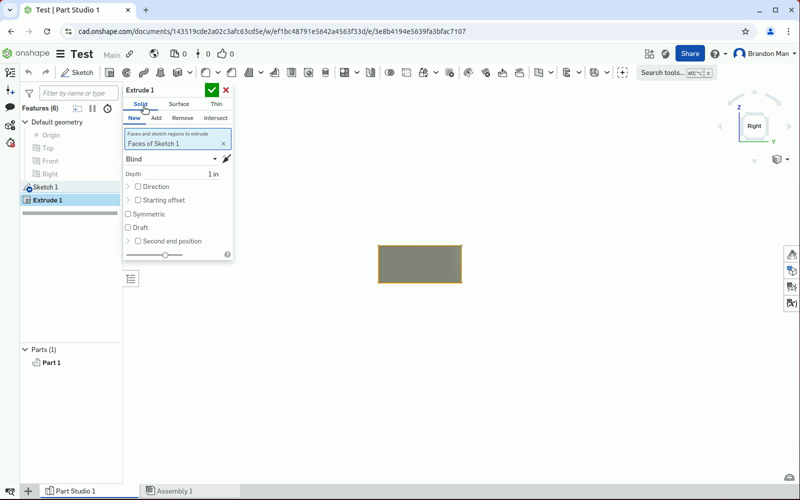
mouse_move(137, 120)
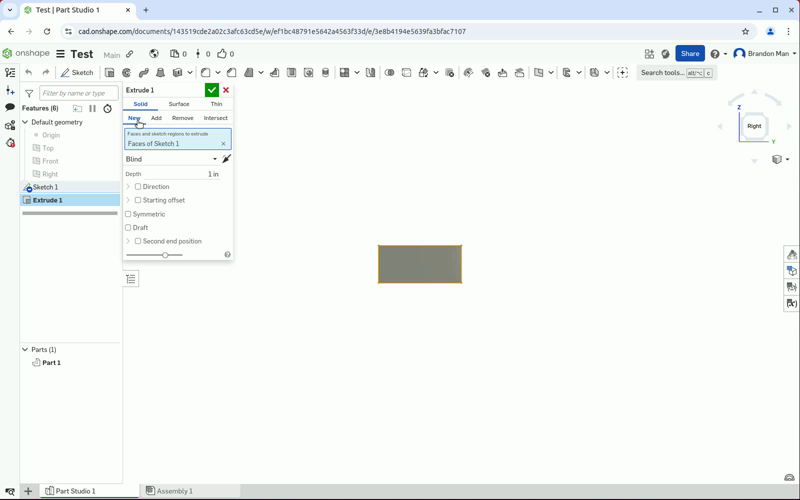
click(137, 120)
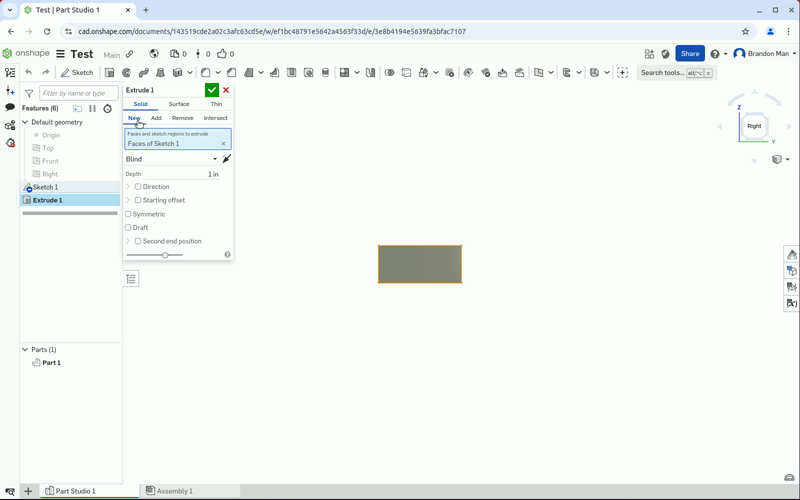
key(tab, 4)
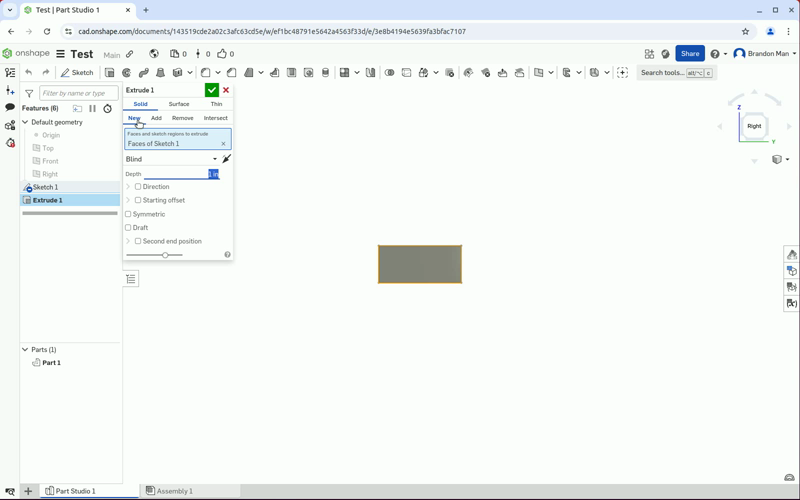
text(9.628)
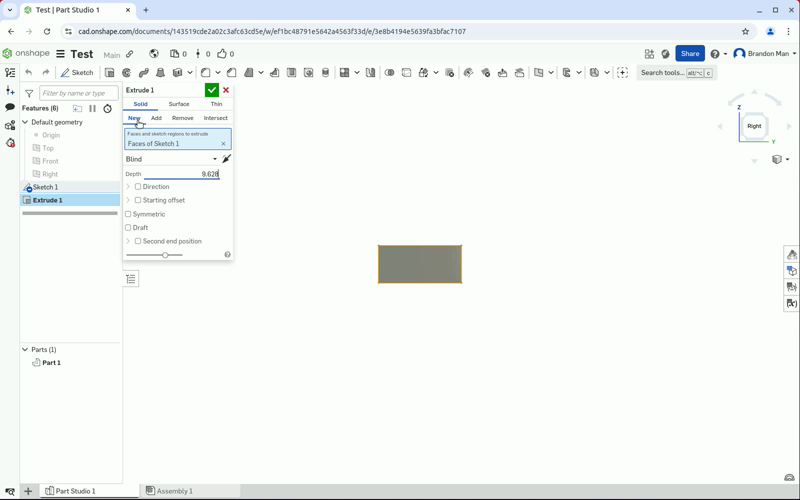
key(enter)
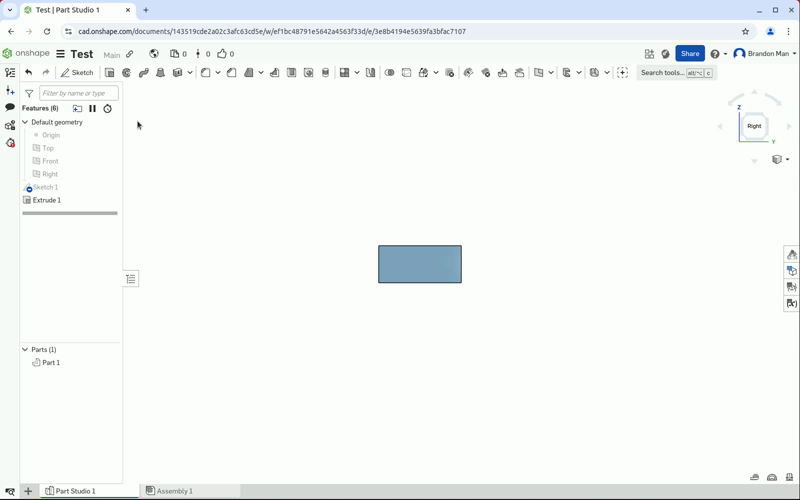
key(shift+h)
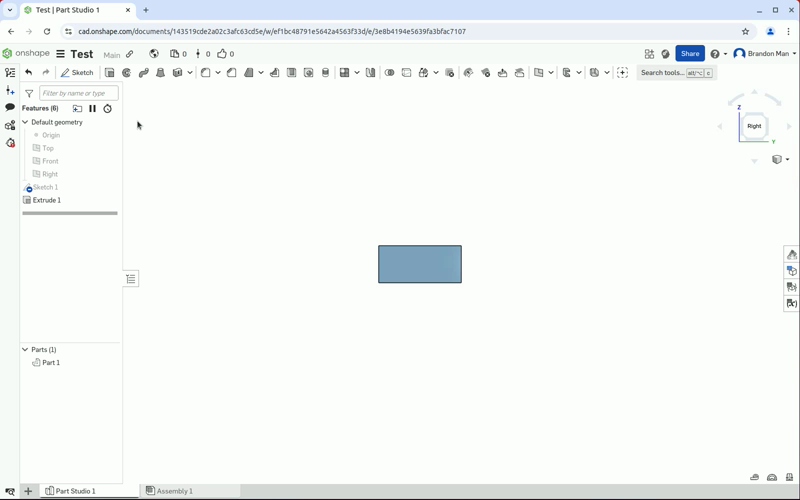
key(shift+h)
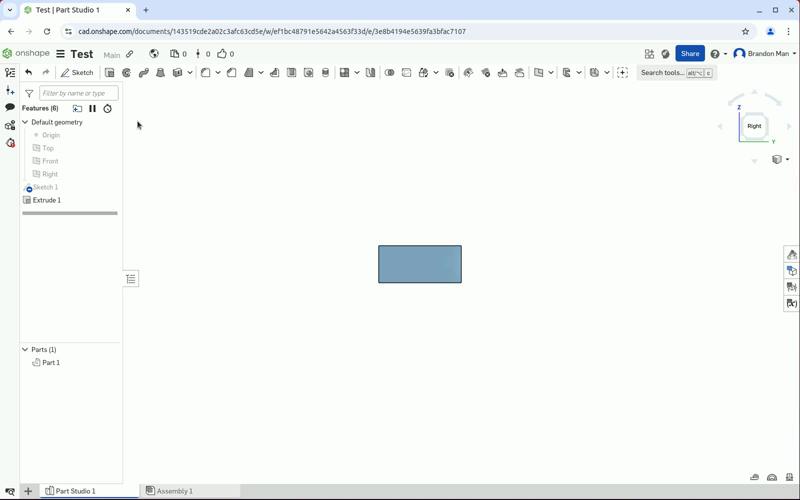
mouse_move(73, 189)
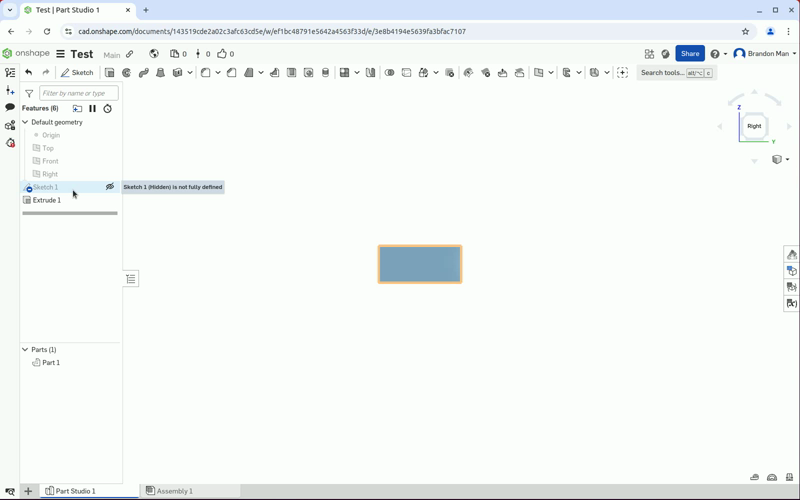
click(73, 189)
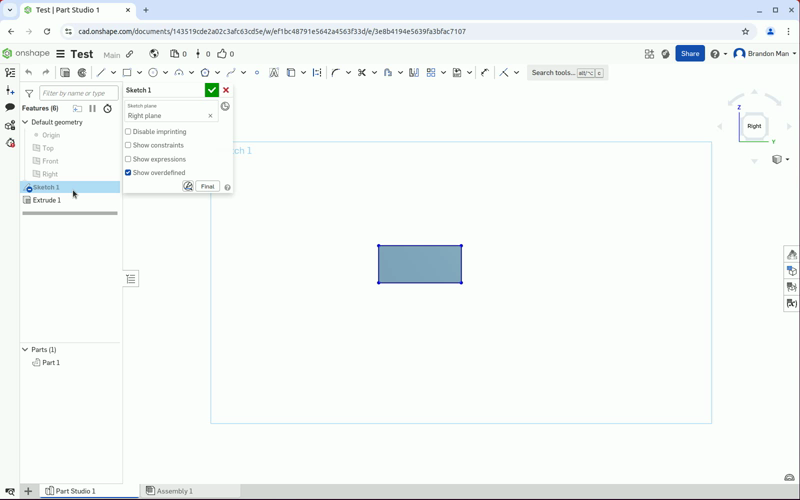
mouse_move(229, 92)
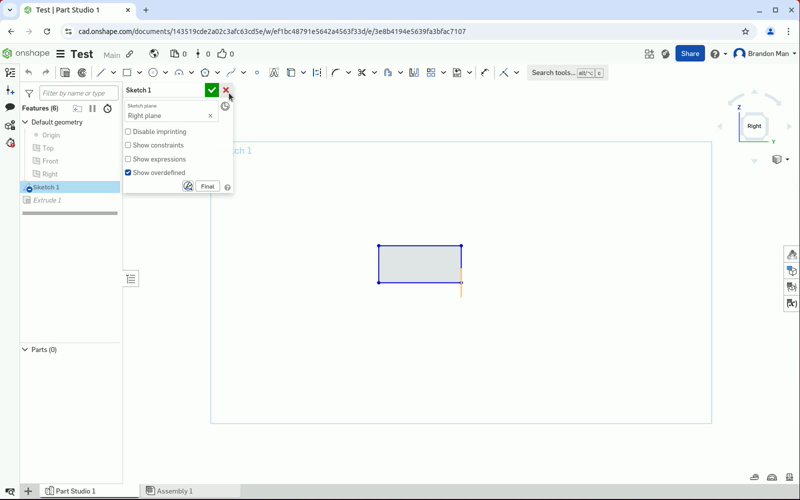
click(229, 92)
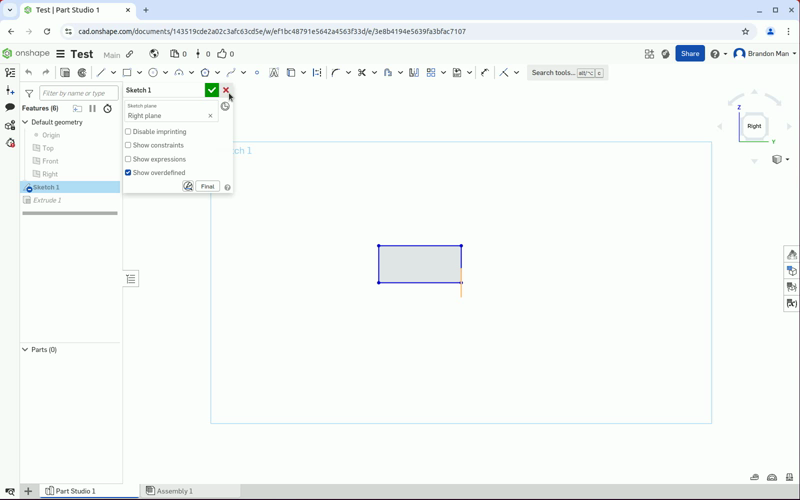
key(shift+s)
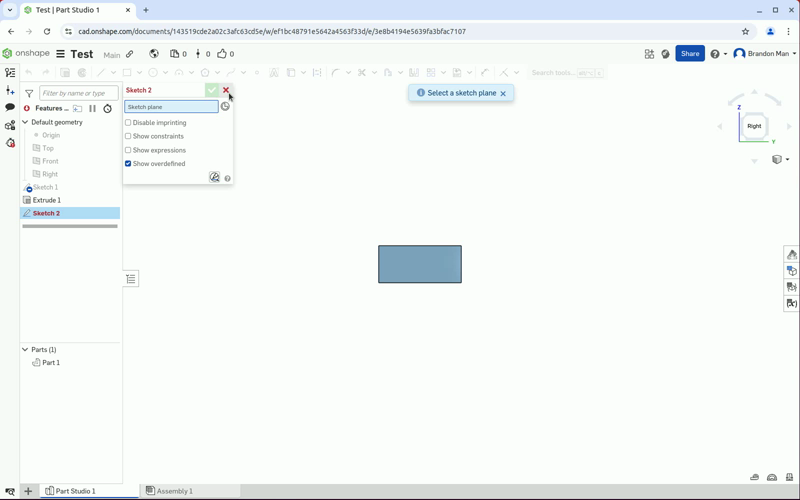
mouse_move(73, 176)
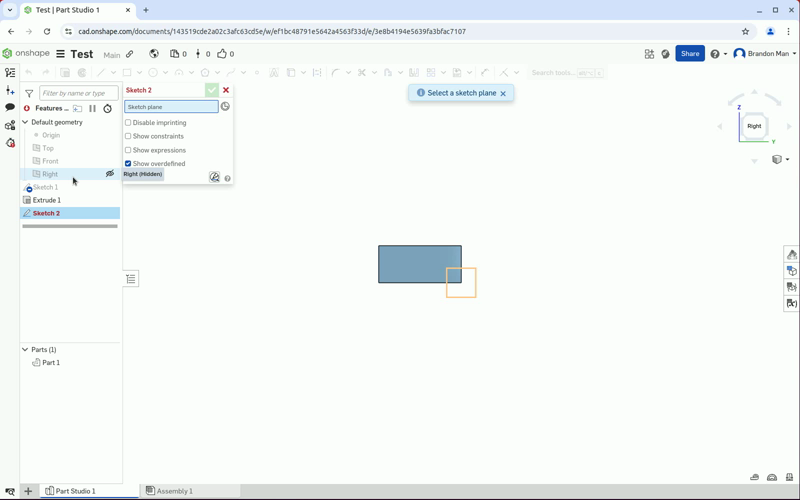
click(73, 176)
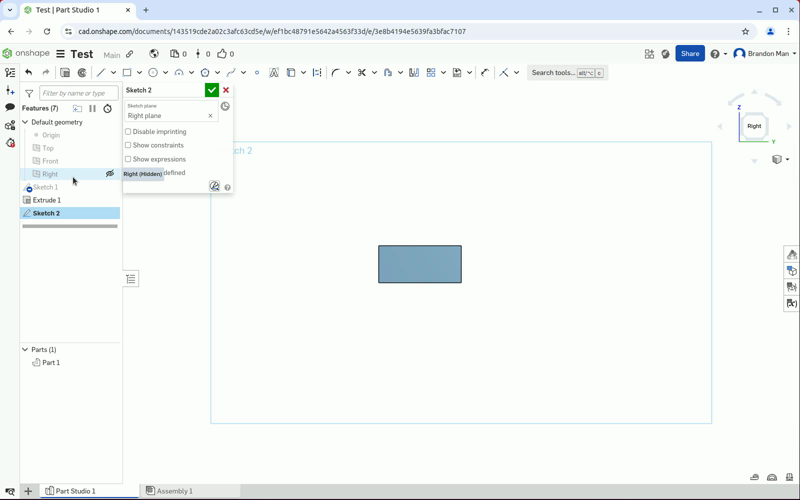
mouse_move(73, 352)
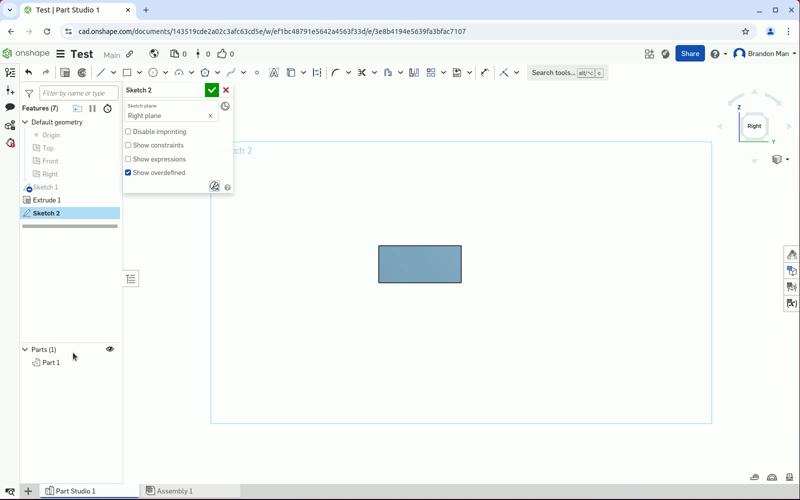
key(y)
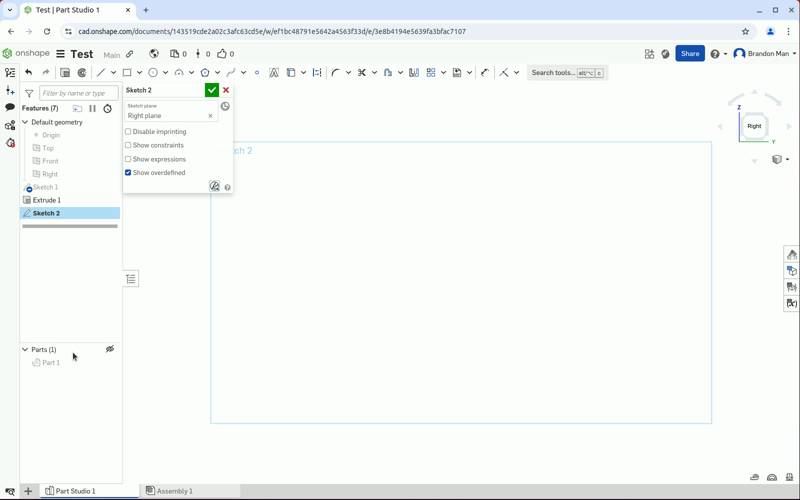
key(l)
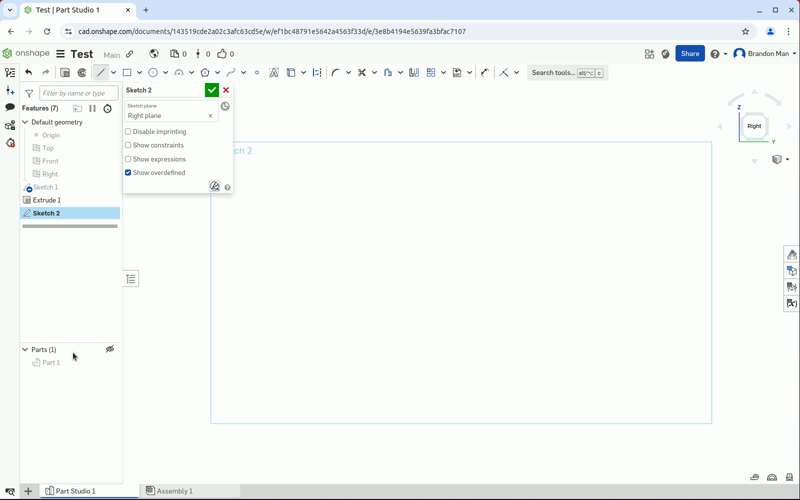
key_down(shift)
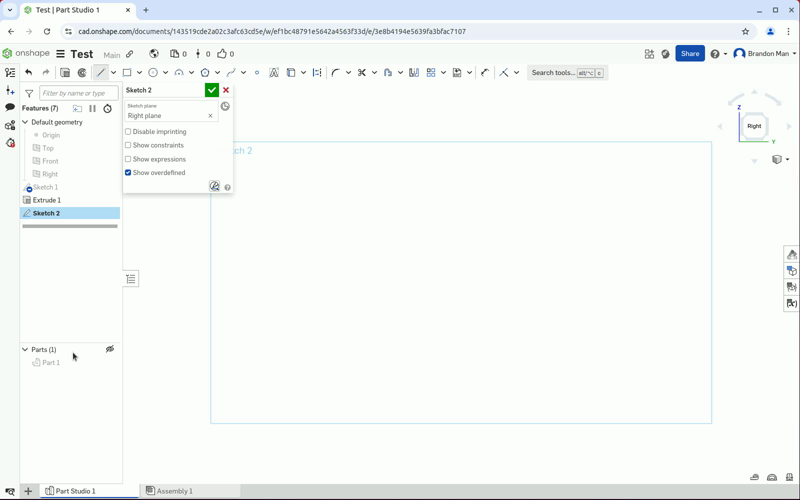
mouse_move(378, 395)
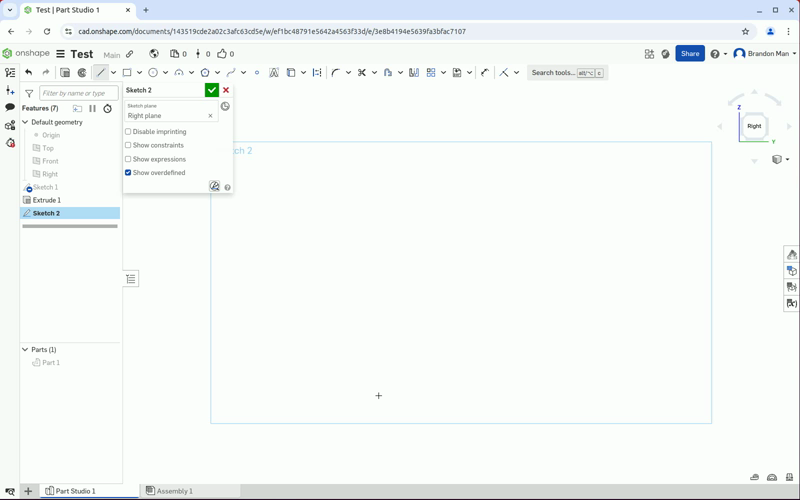
click(378, 395)
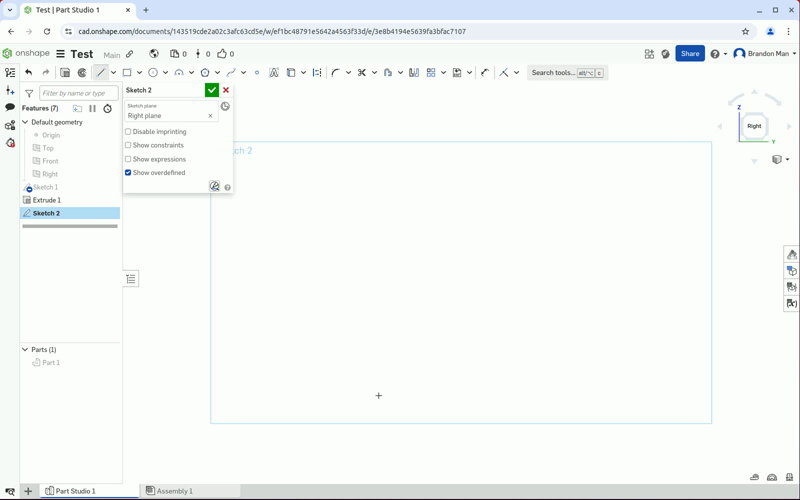
key_up(shift)
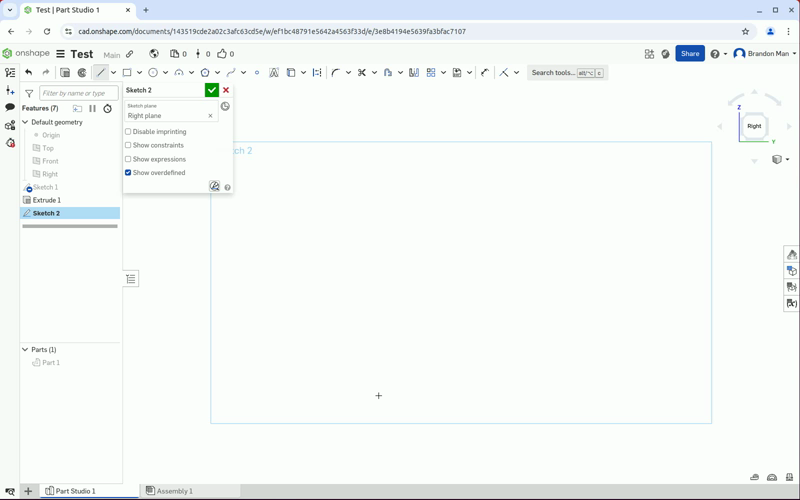
key_down(shift)
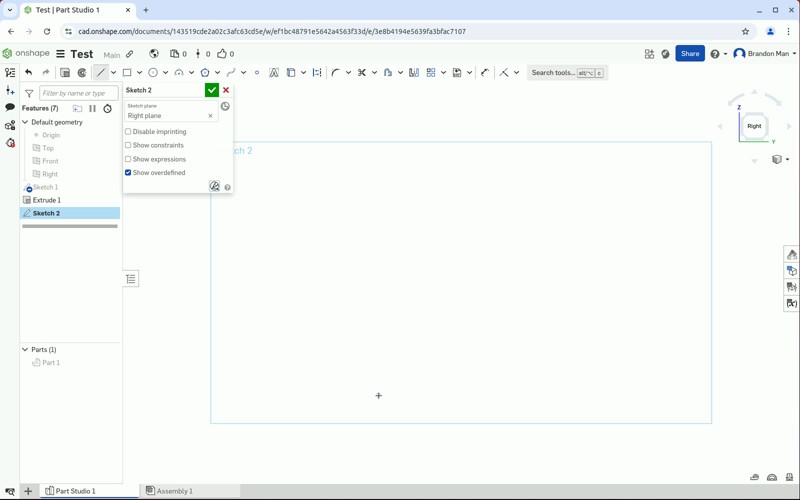
mouse_move(461, 395)
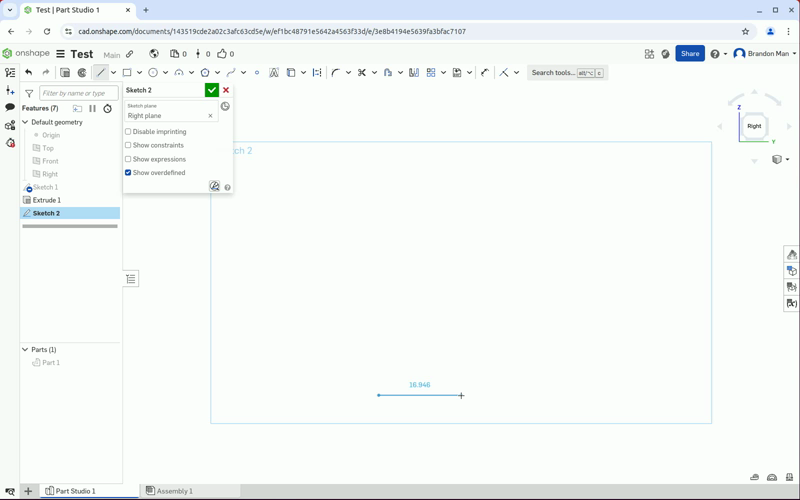
click(461, 395)
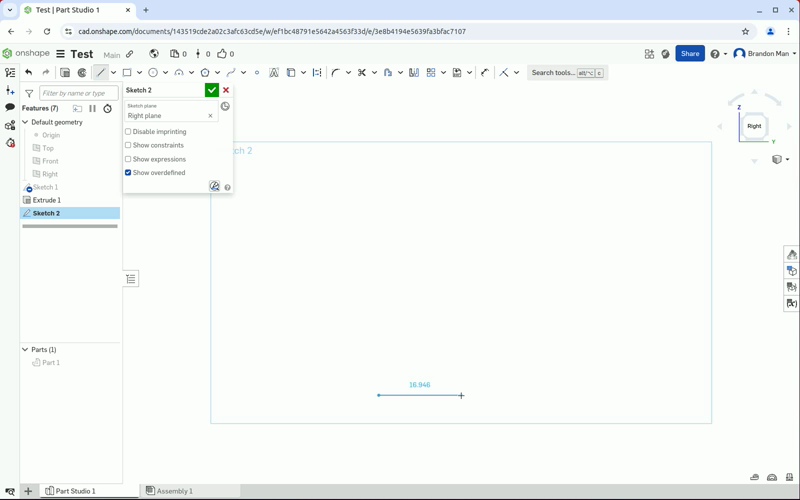
key_up(shift)
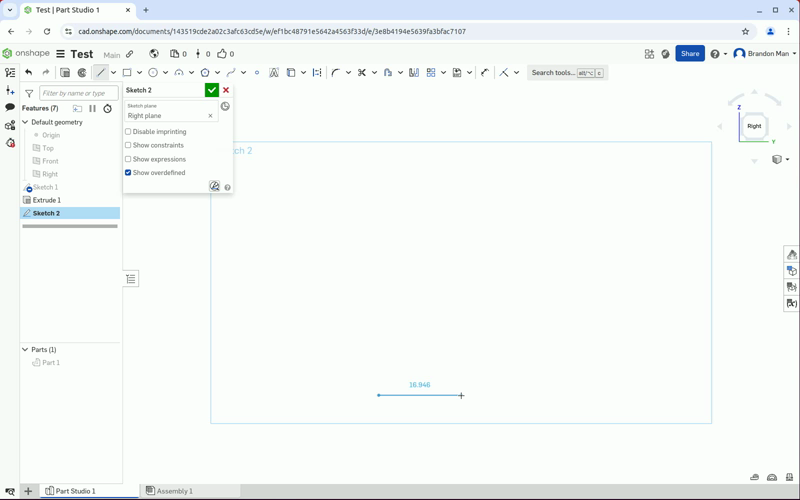
key_down(shift)
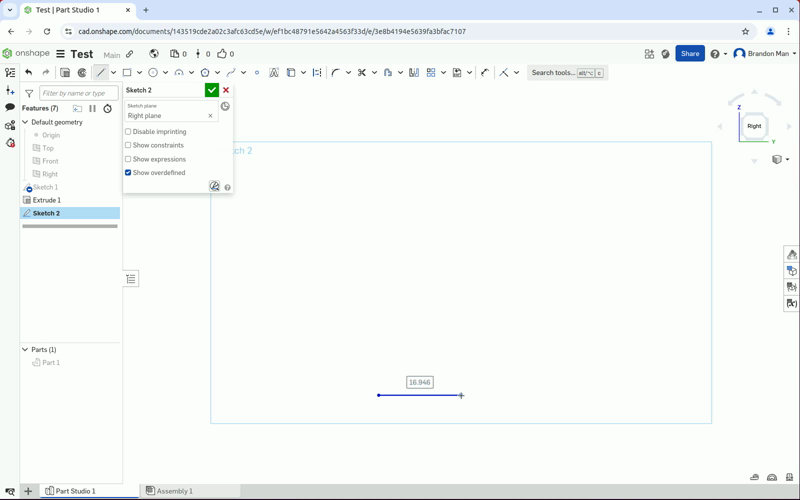
mouse_move(491, 395)
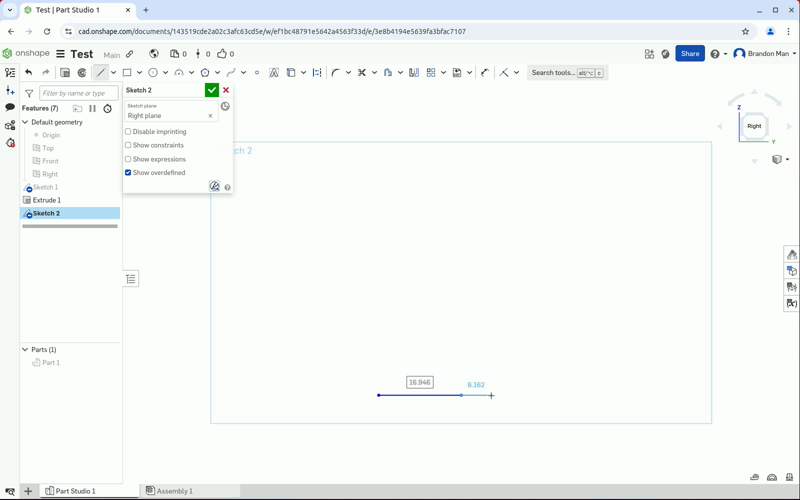
mouse_move(461, 358)
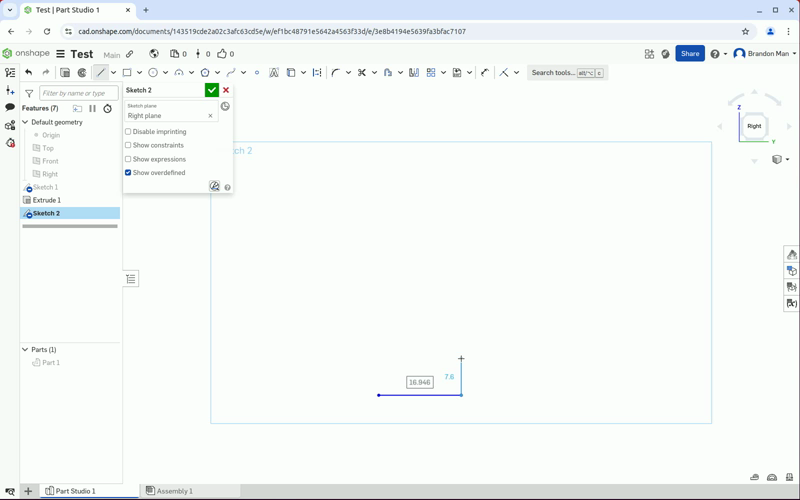
click(461, 358)
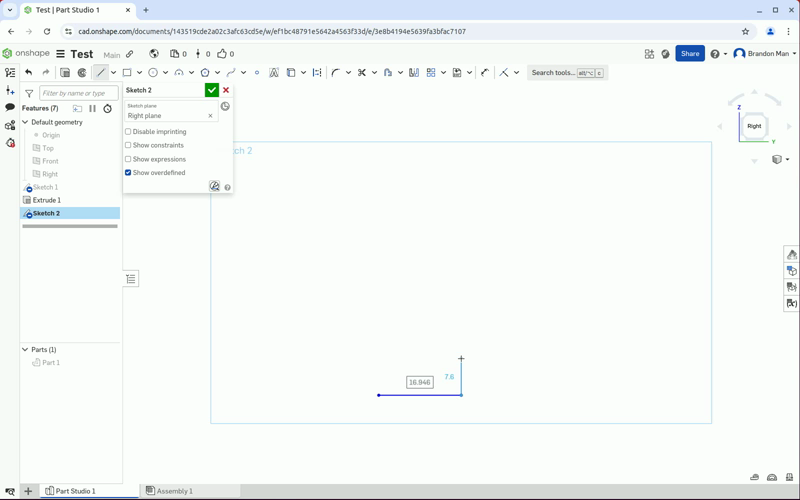
key_up(shift)
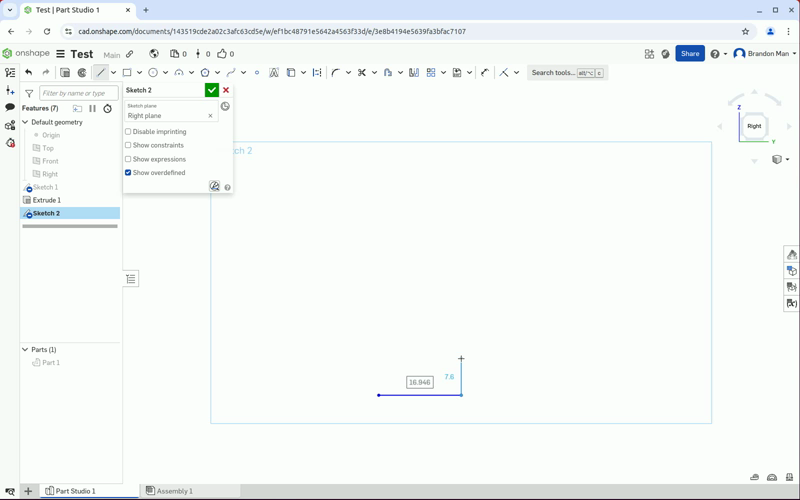
key_down(shift)
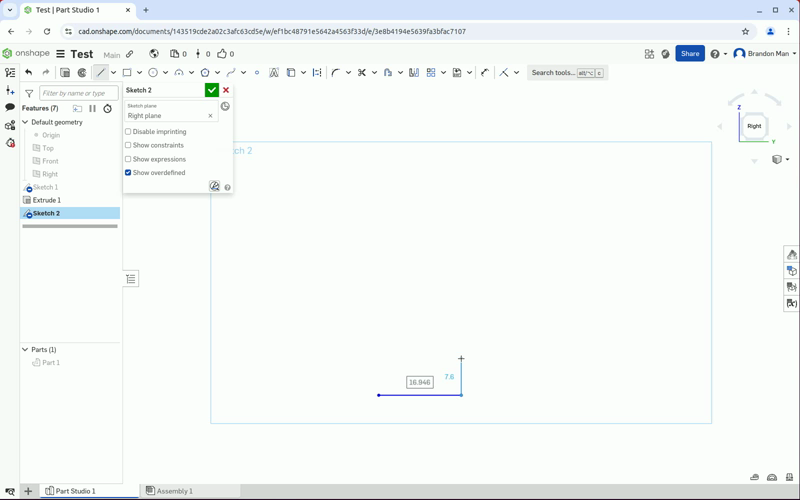
mouse_move(378, 358)
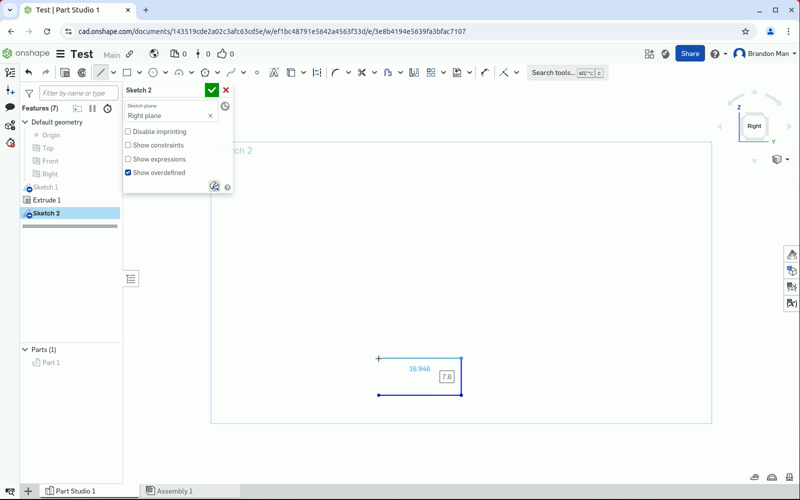
click(378, 358)
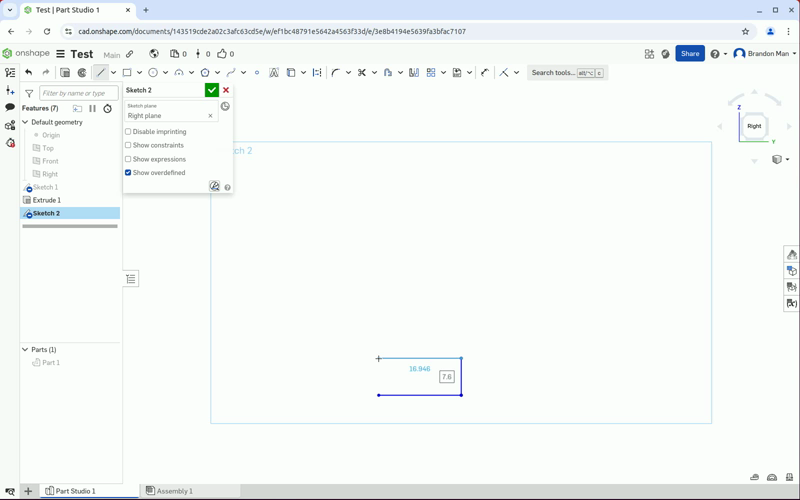
key_up(shift)
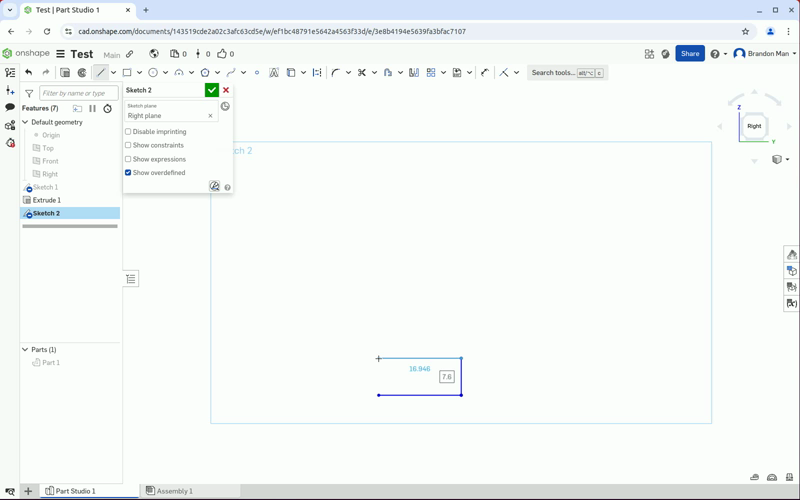
mouse_move(408, 358)
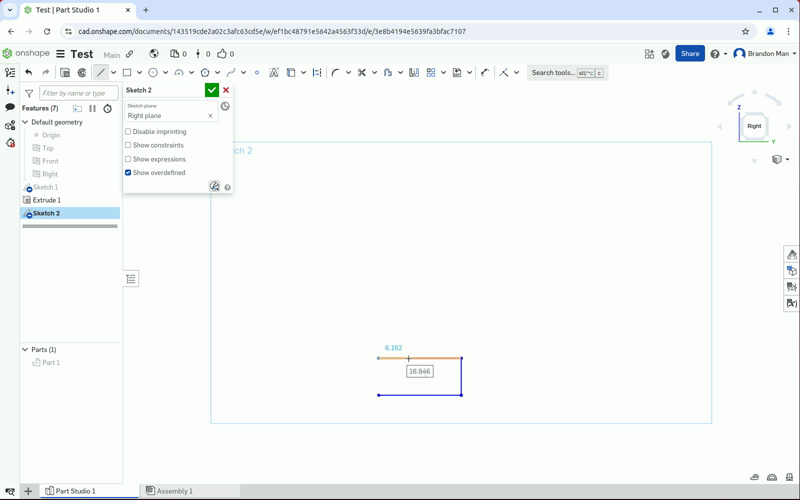
key_down(shift)
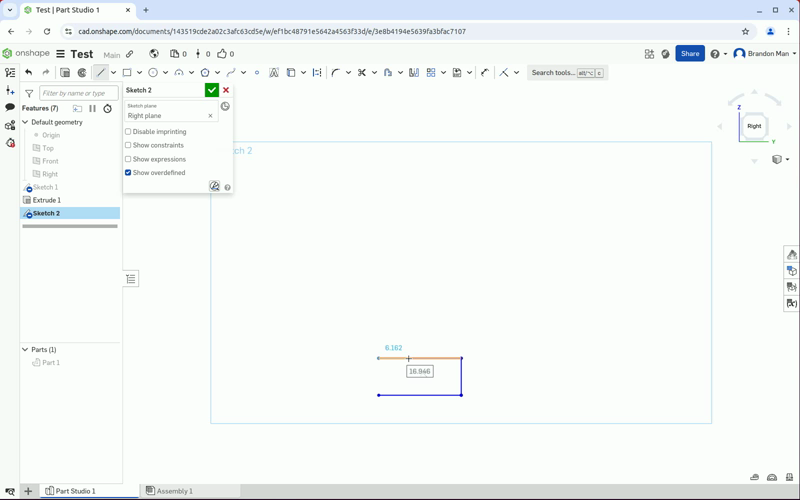
mouse_move(378, 395)
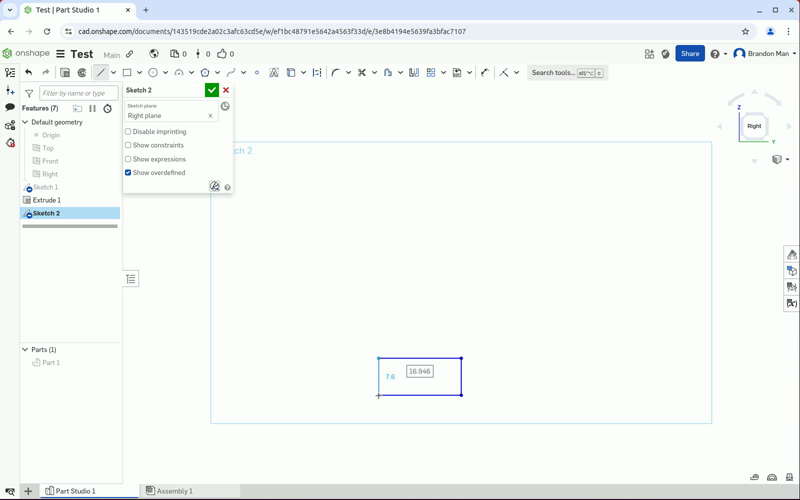
key_up(shift)
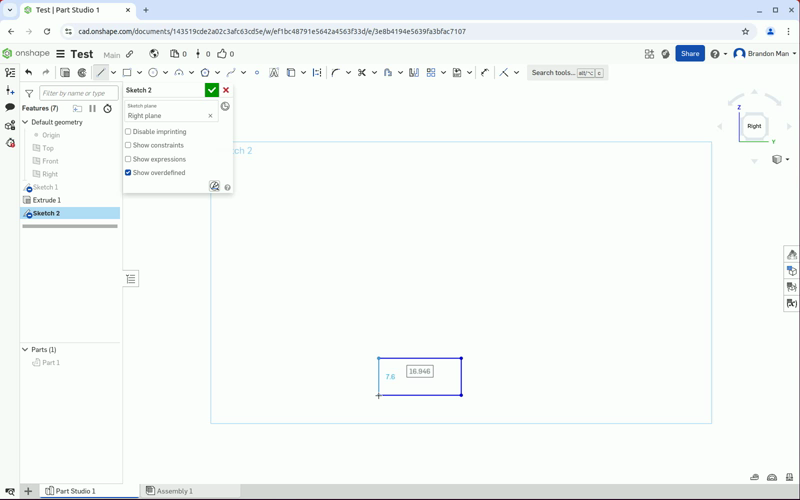
click(378, 395)
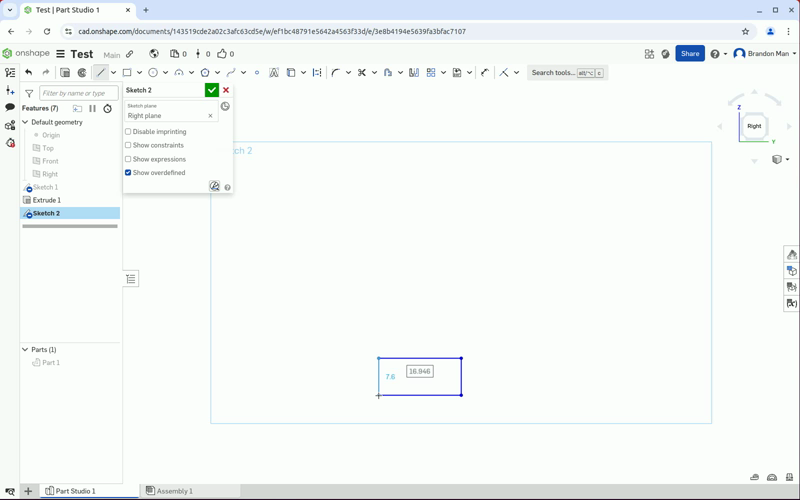
key(esc)
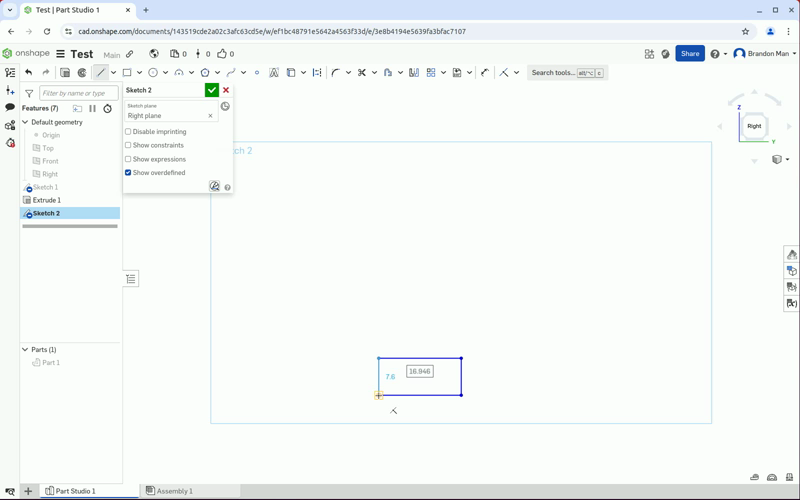
mouse_move(427, 382)
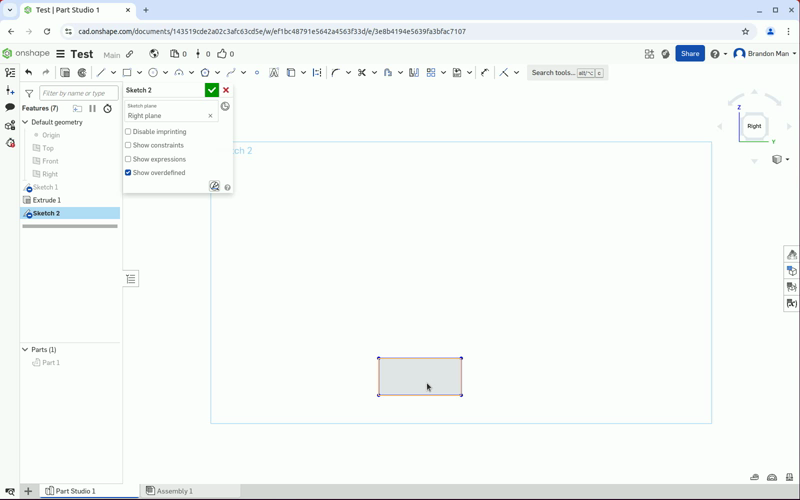
click(427, 382)
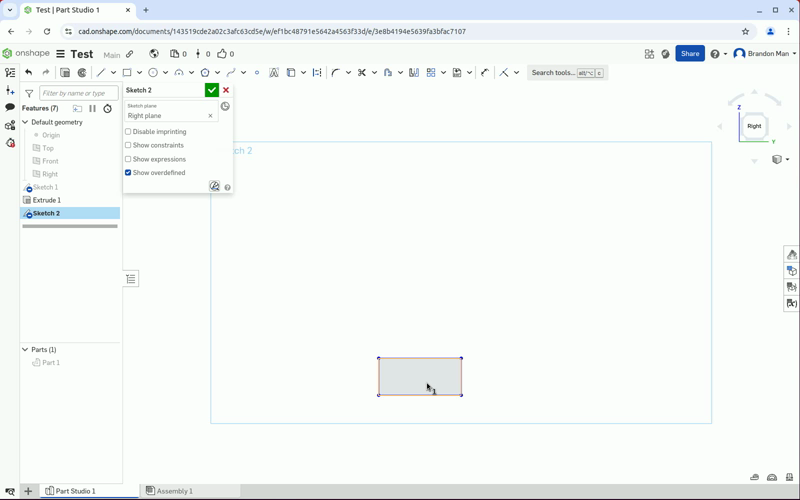
mouse_move(73, 352)
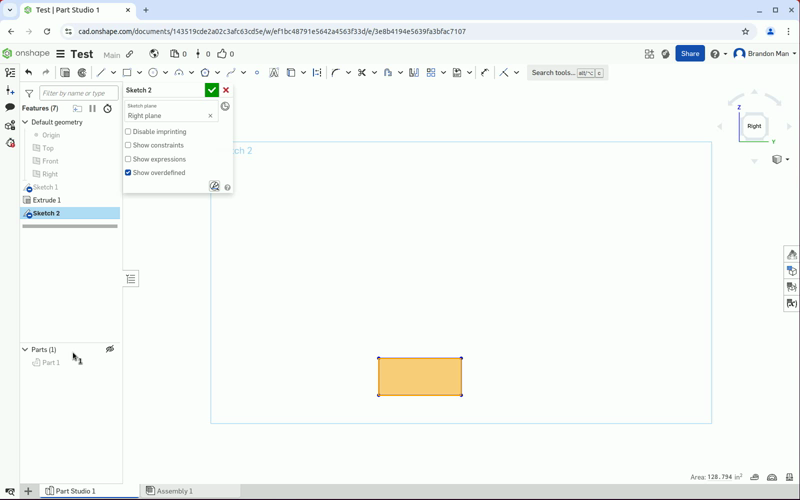
key(shift+y)
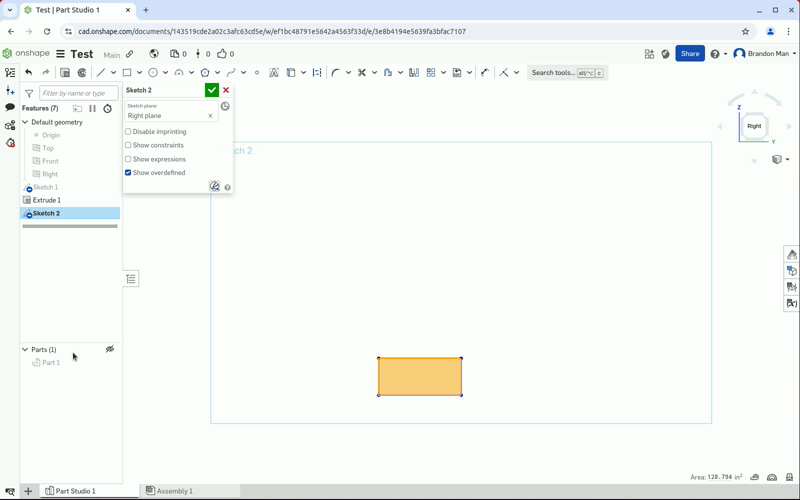
key(shift+e)
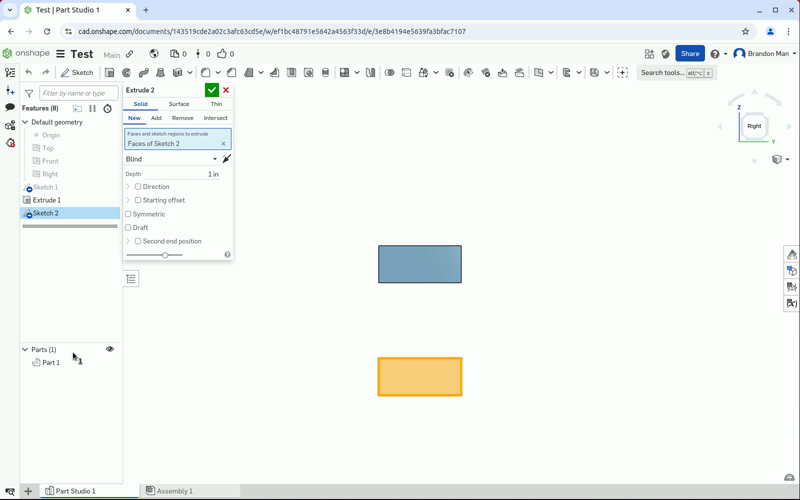
mouse_move(143, 106)
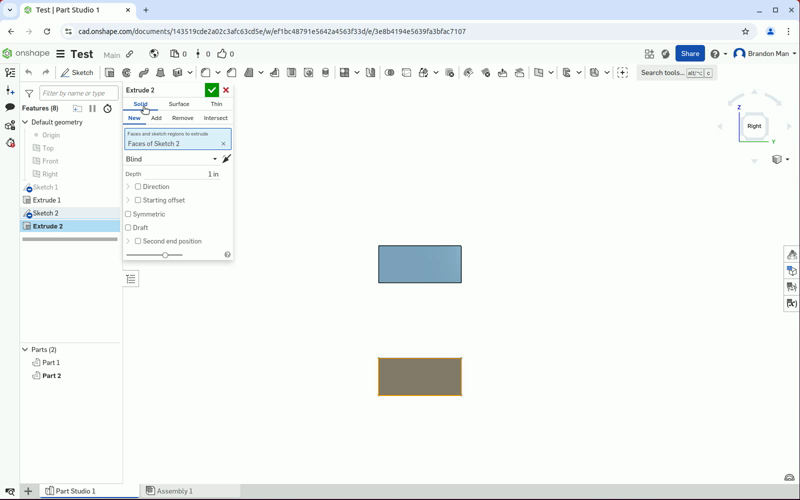
click(143, 106)
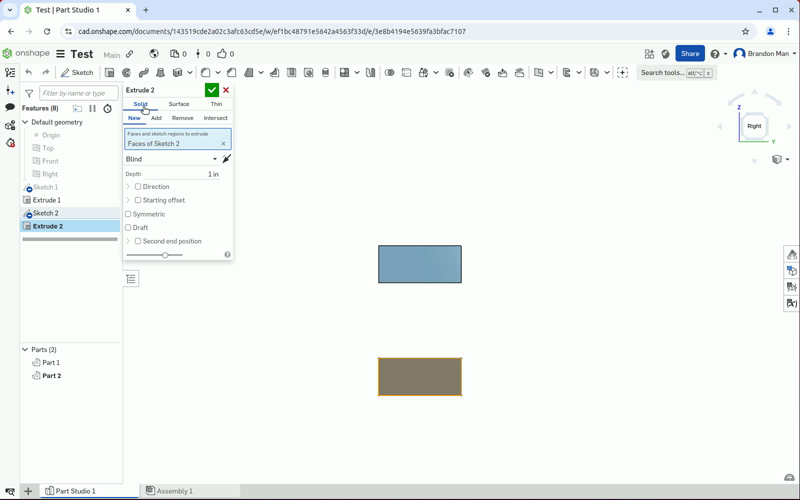
mouse_move(137, 120)
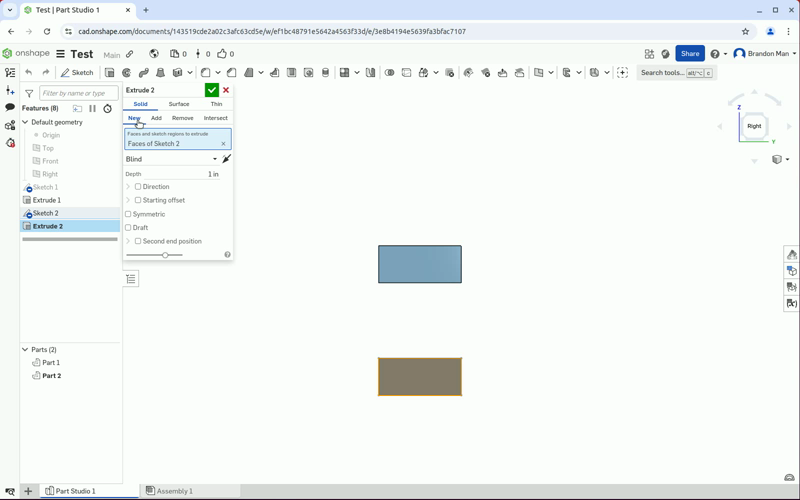
click(137, 120)
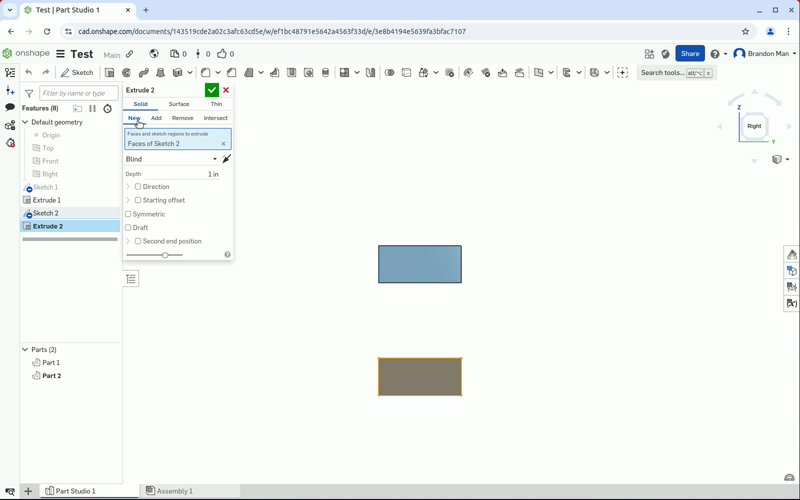
key(tab, 4)
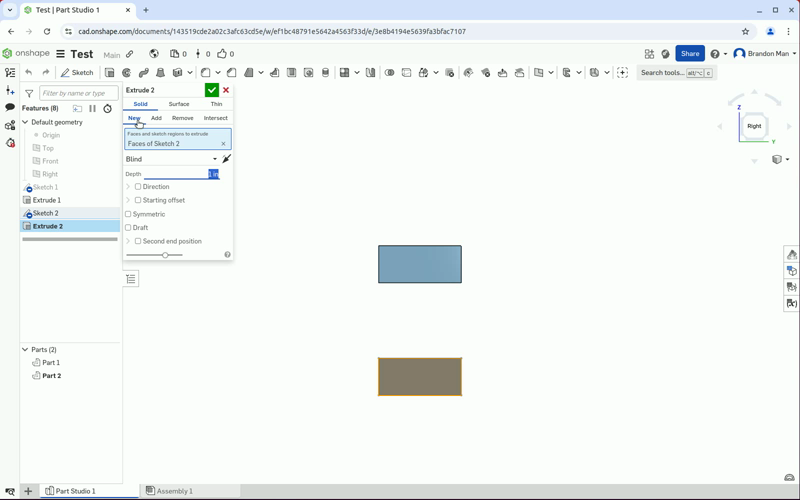
text(9.628)
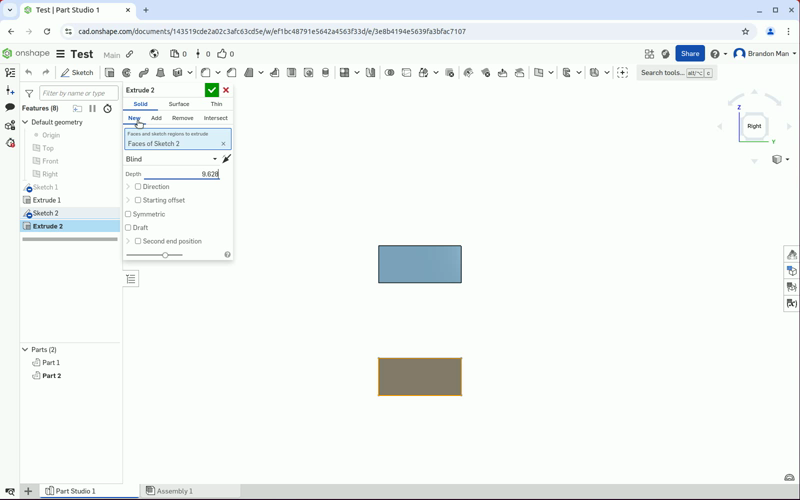
key(enter)
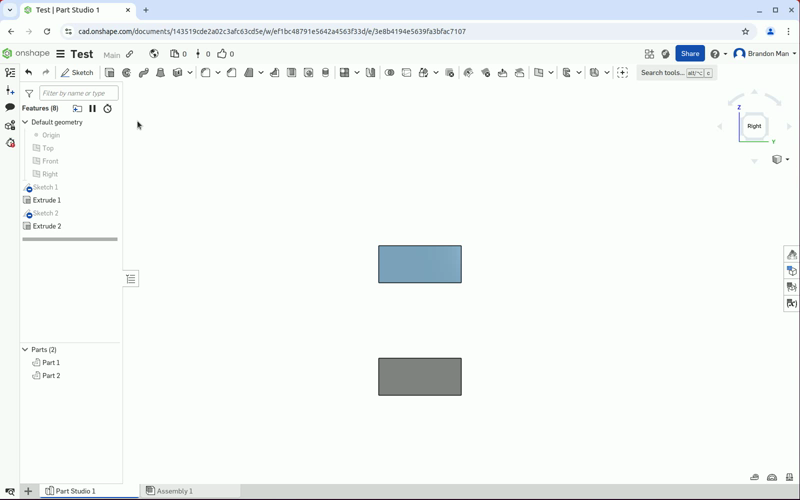
key(shift+h)
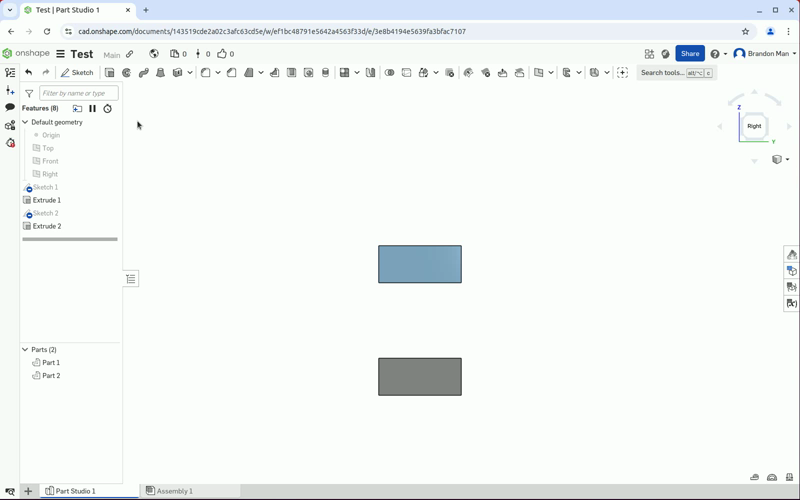
key(shift+h)
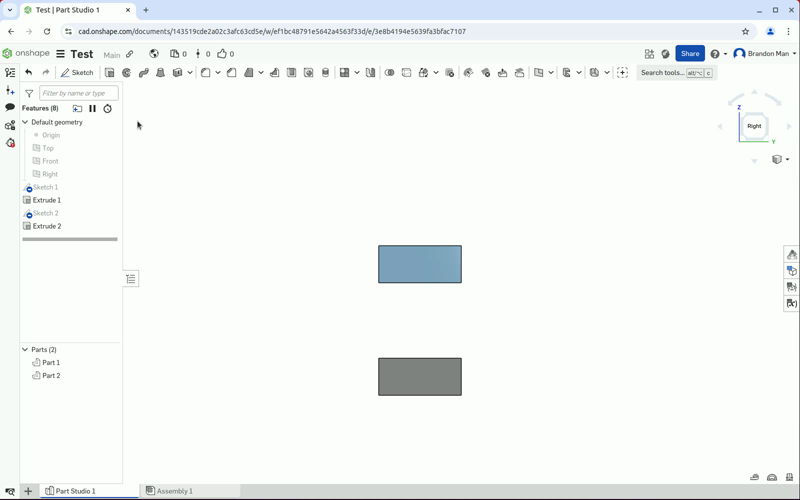
key(shift+7)
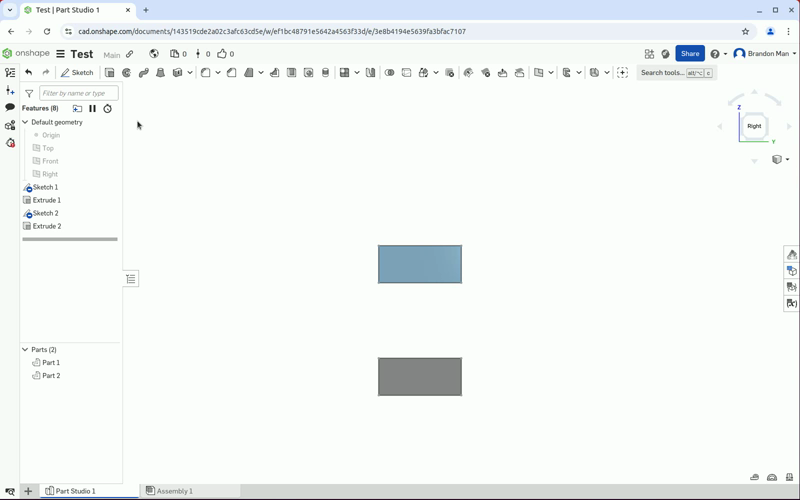
key(right, 2)
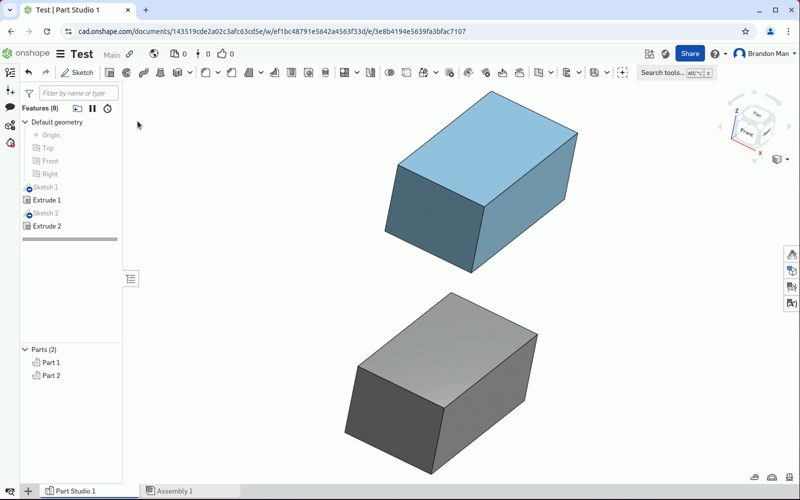
key(down, 2)
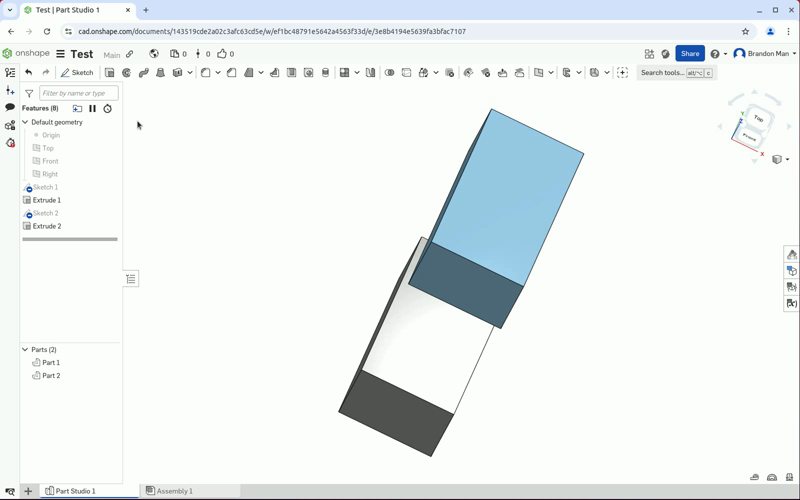
key(up, 2)
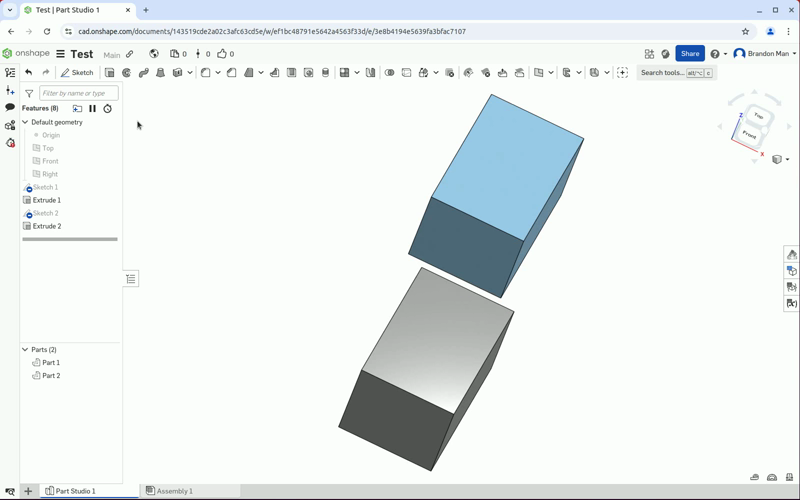
key(left, 2)
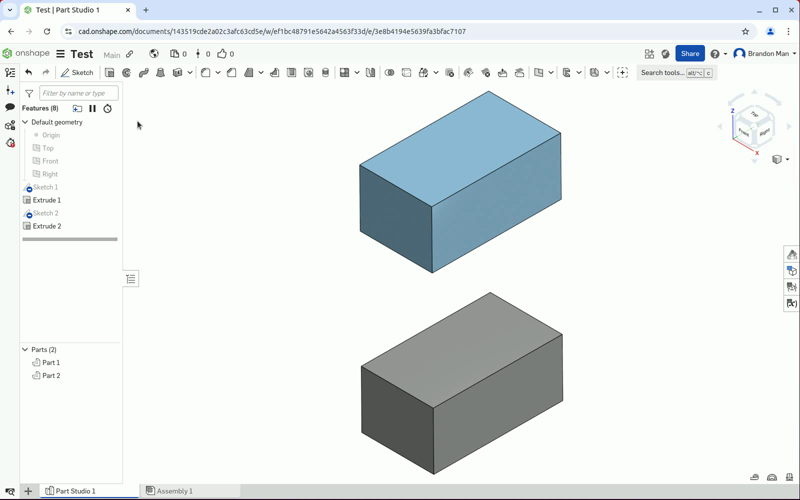
mouse_move(73, 189)
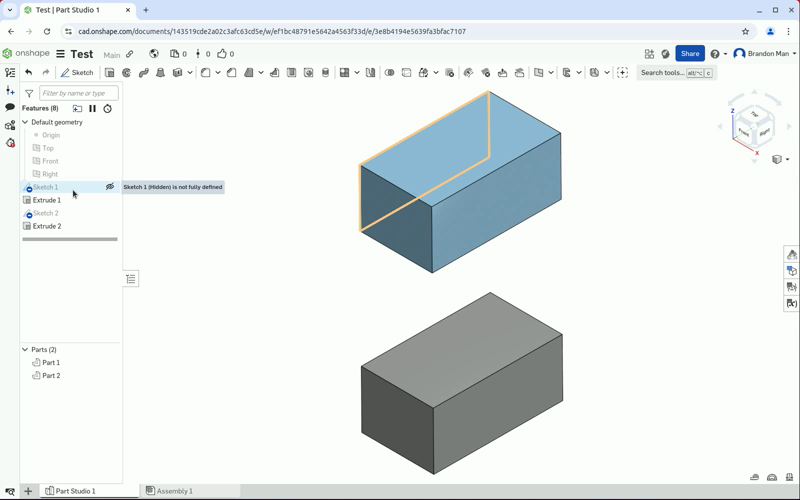
click(73, 189)